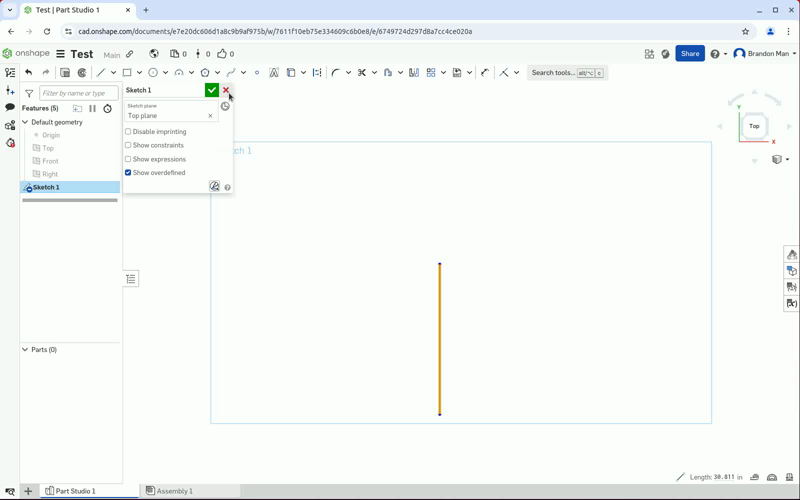
key(shift+h)
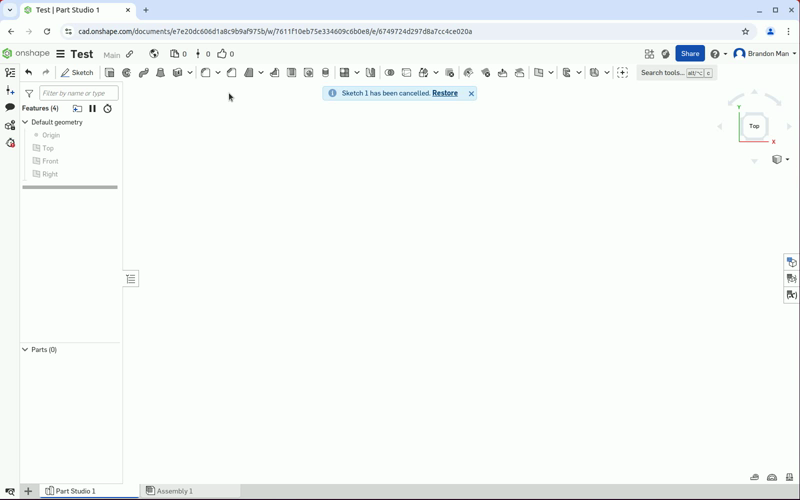
mouse_move(73, 352)
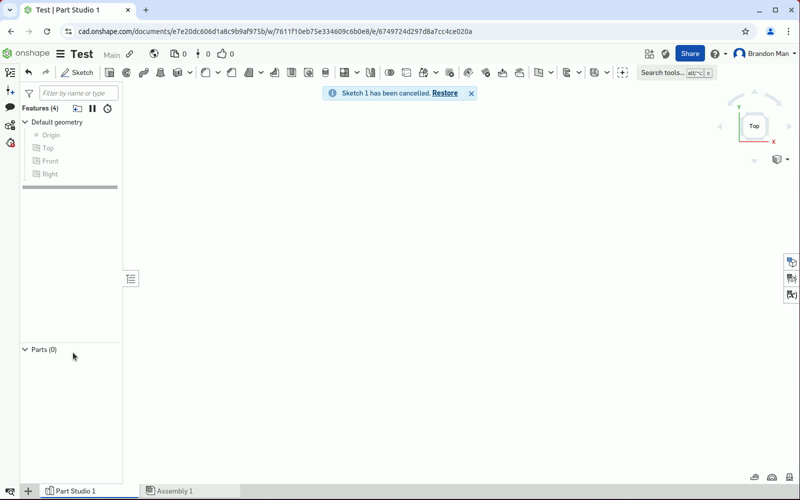
key(y)
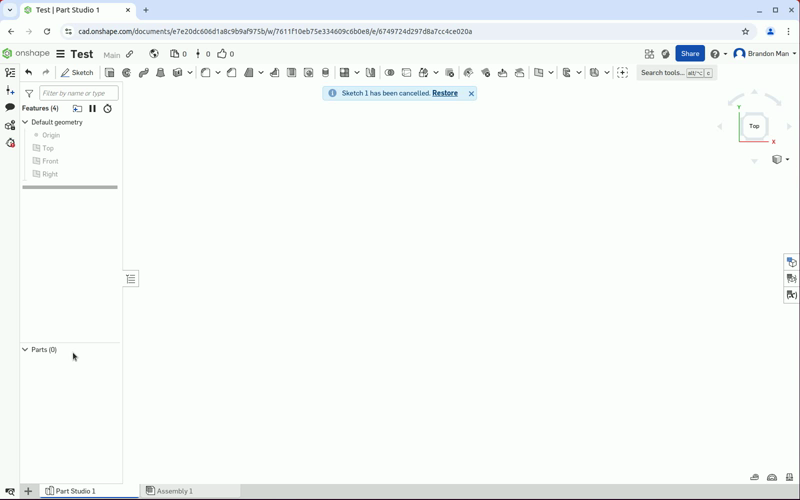
key(shift+p)
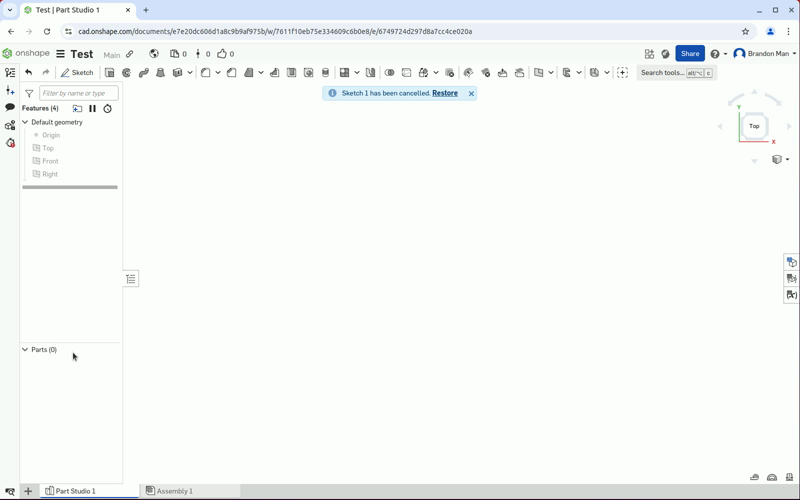
key(space)
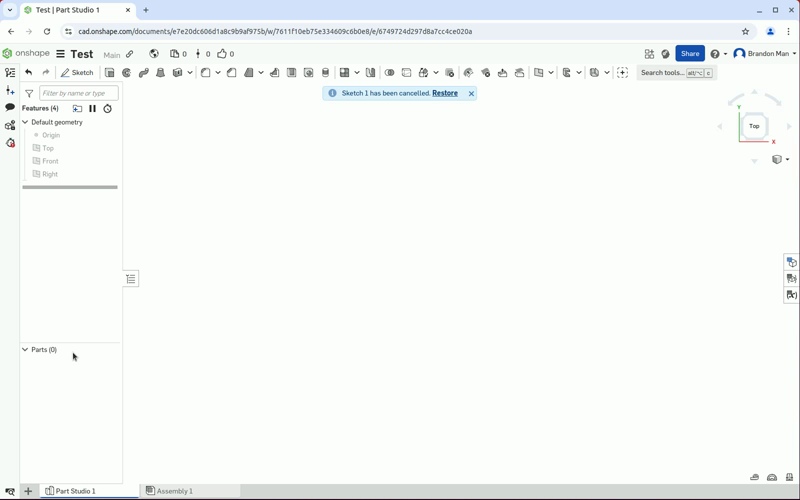
key_down(shift)
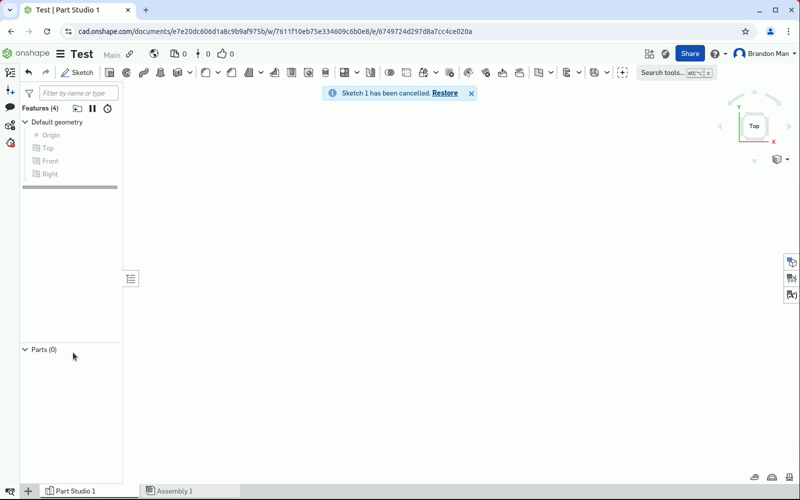
key(up)
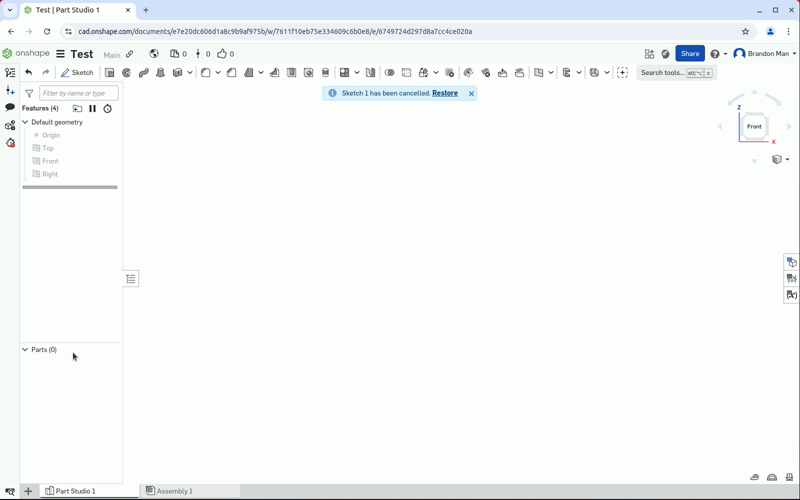
key_up(shift)
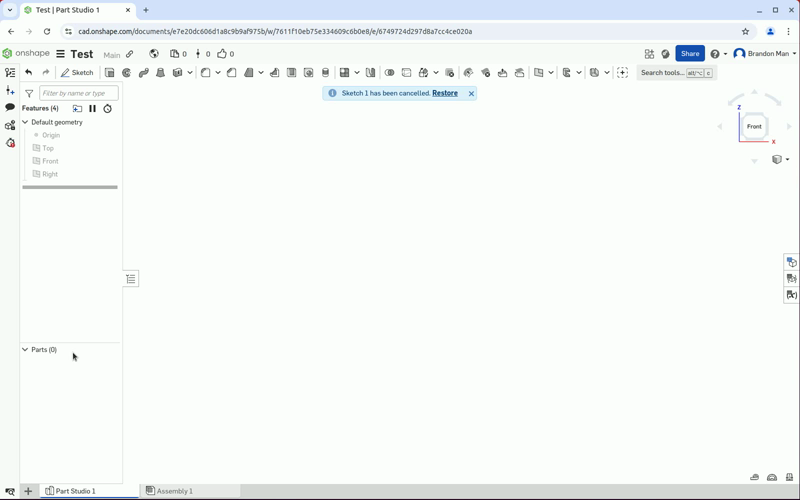
mouse_move(73, 352)
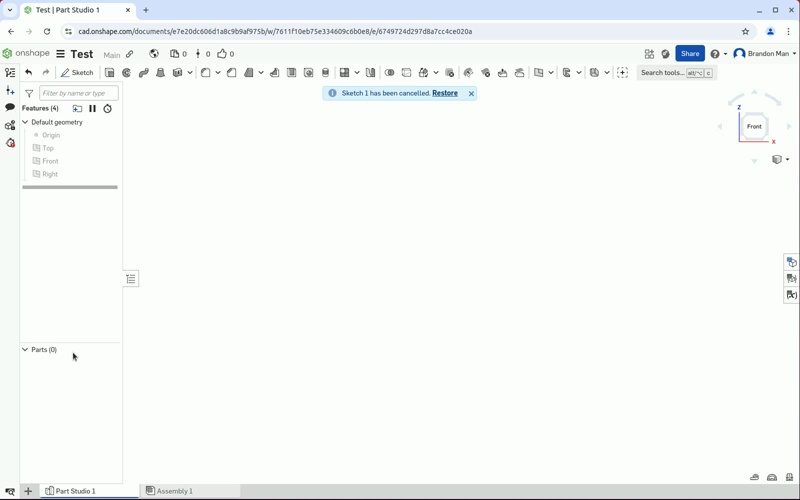
key(shift+y)
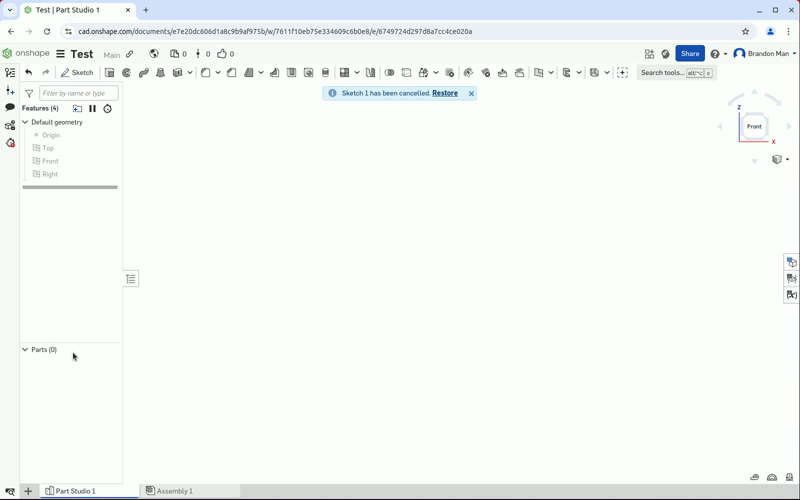
key(shift+s)
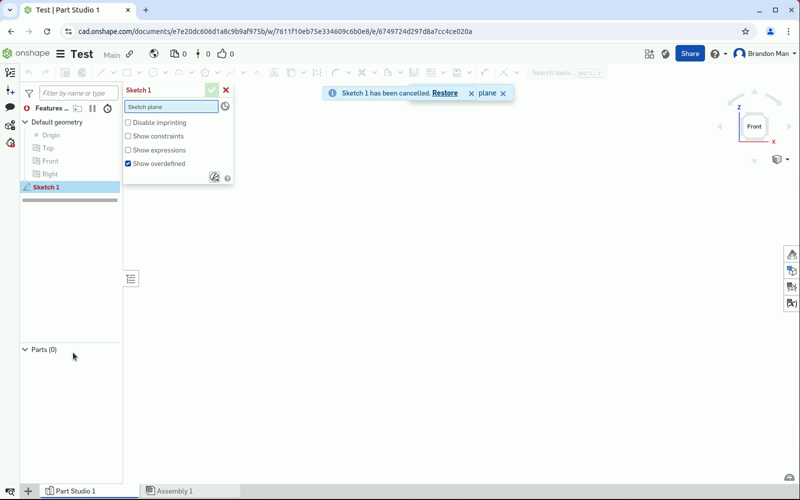
mouse_move(73, 163)
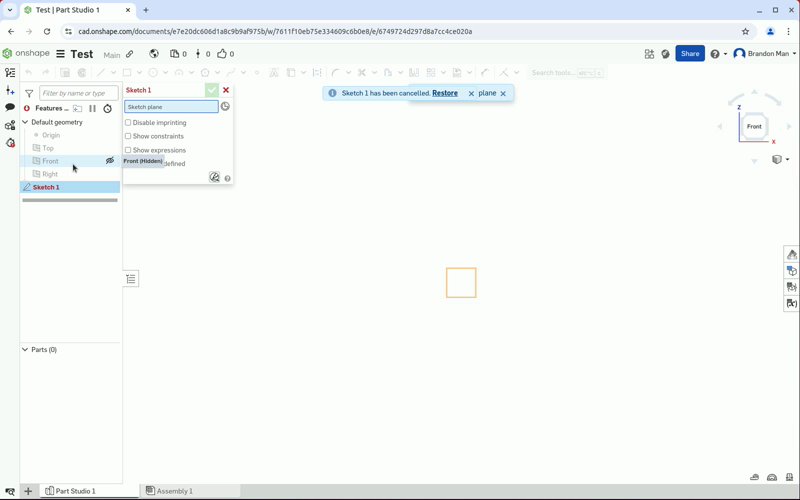
click(73, 163)
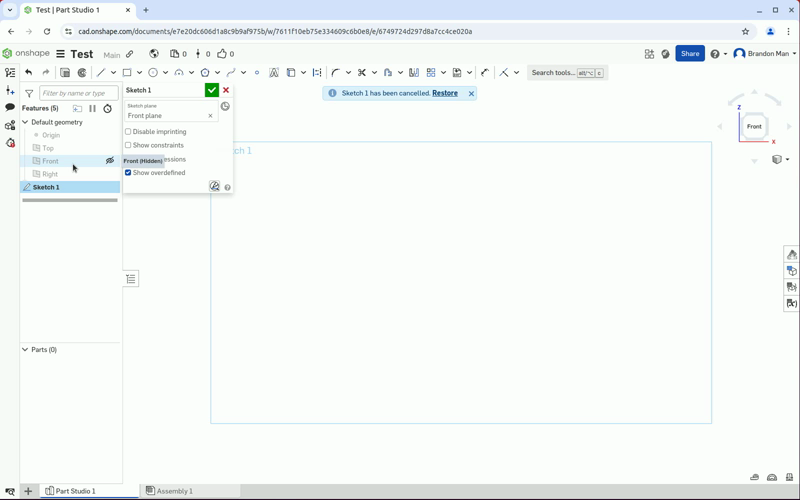
mouse_move(73, 352)
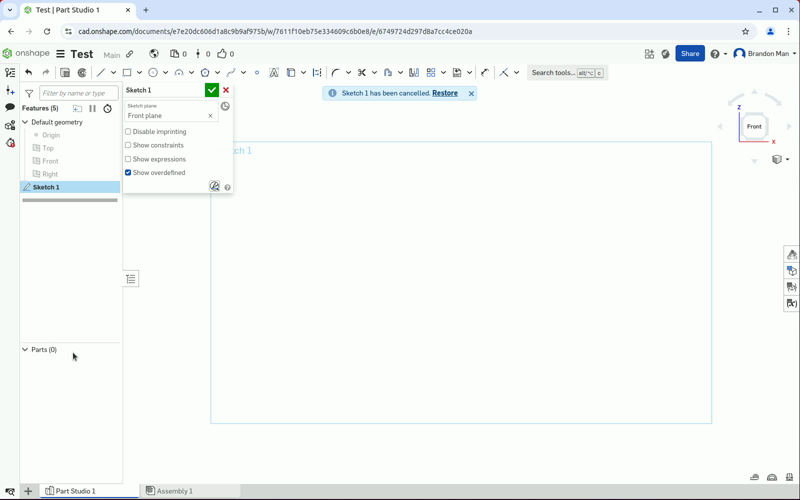
key(y)
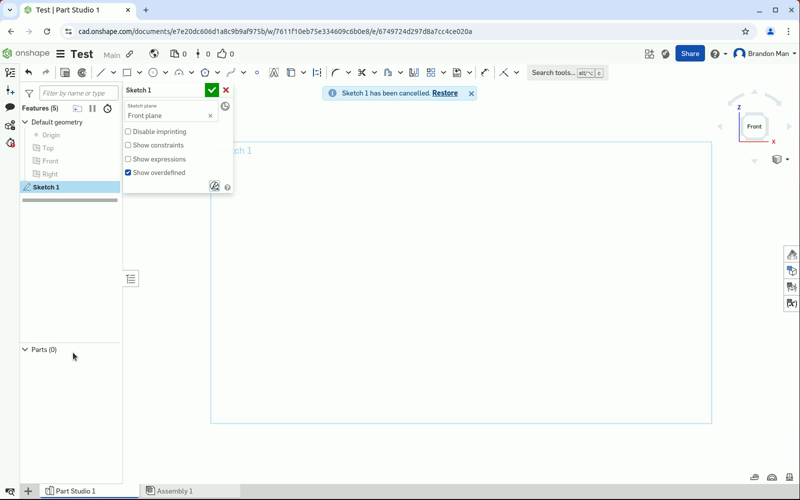
key(l)
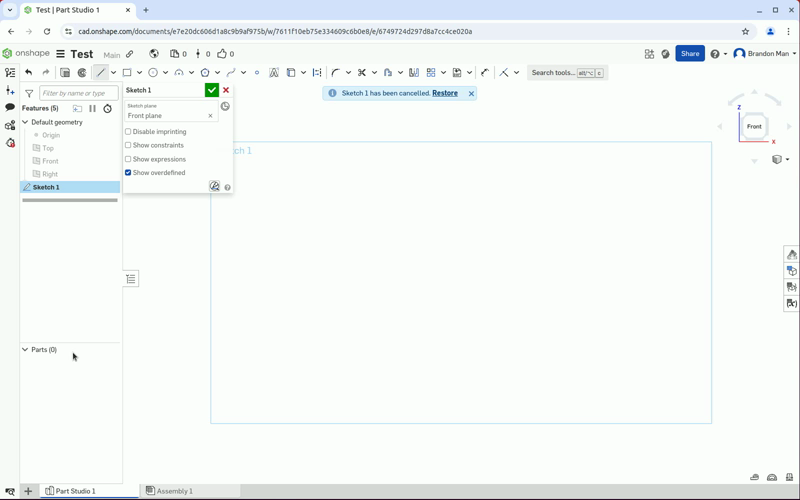
key_down(shift)
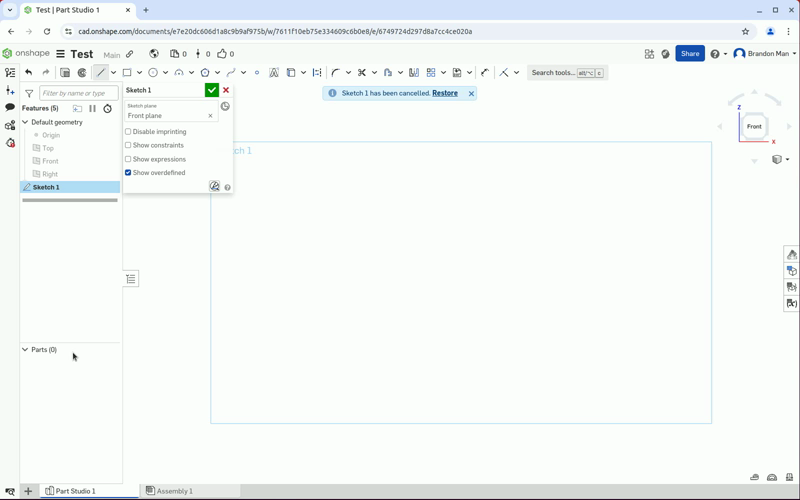
mouse_move(348, 361)
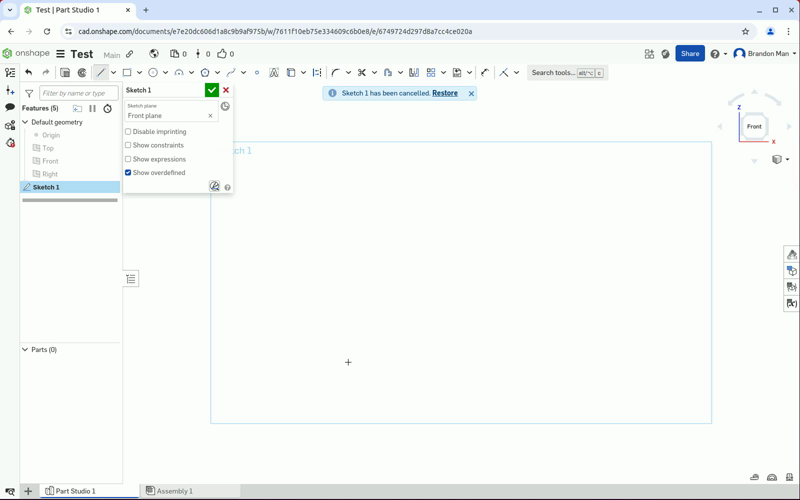
click(348, 361)
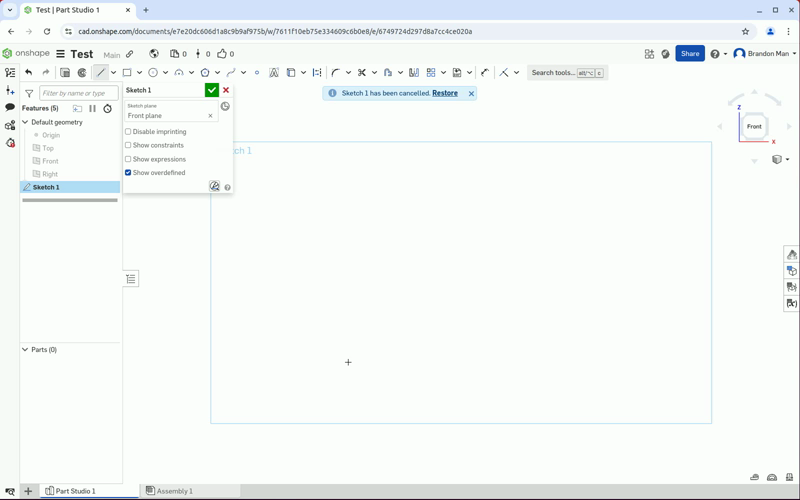
key_up(shift)
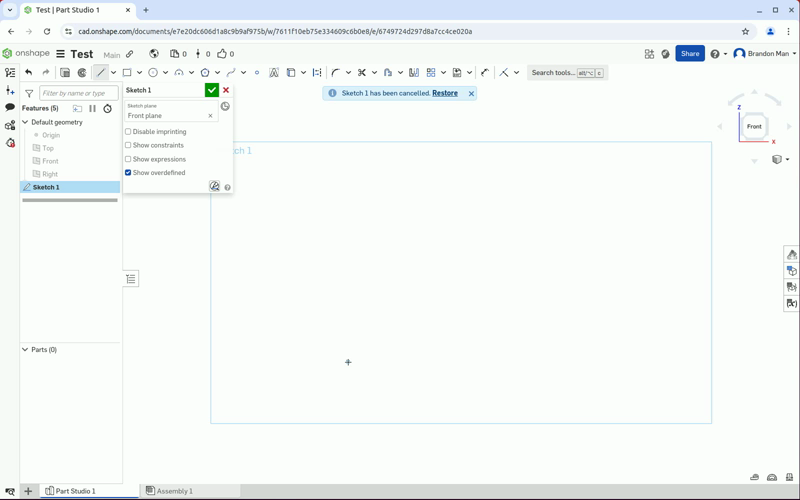
key_down(shift)
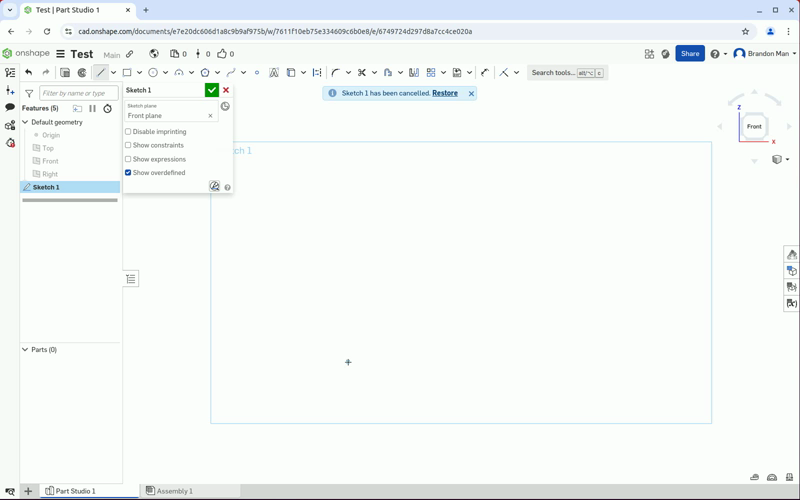
mouse_move(572, 361)
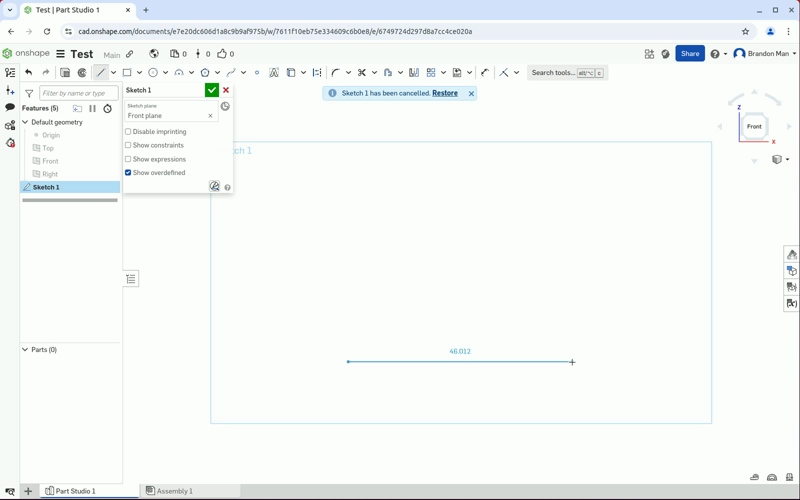
click(572, 361)
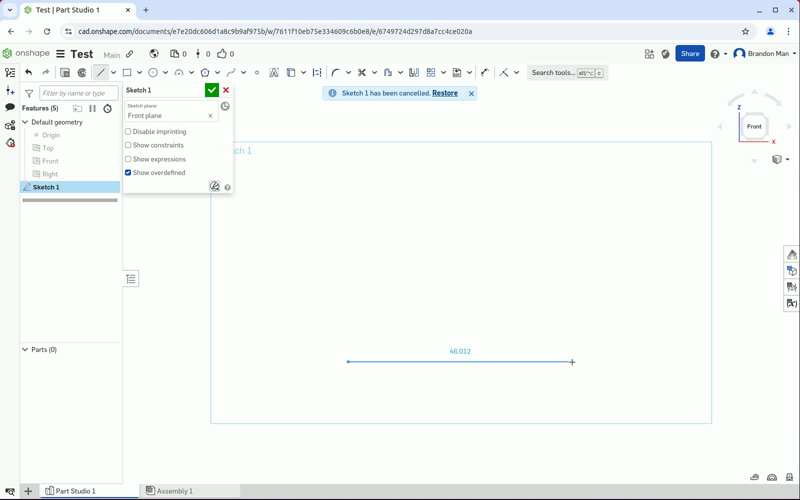
key_up(shift)
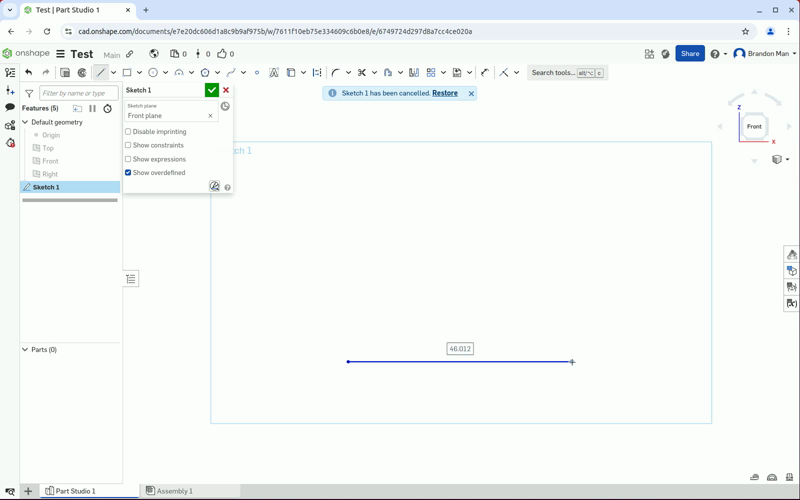
key_down(shift)
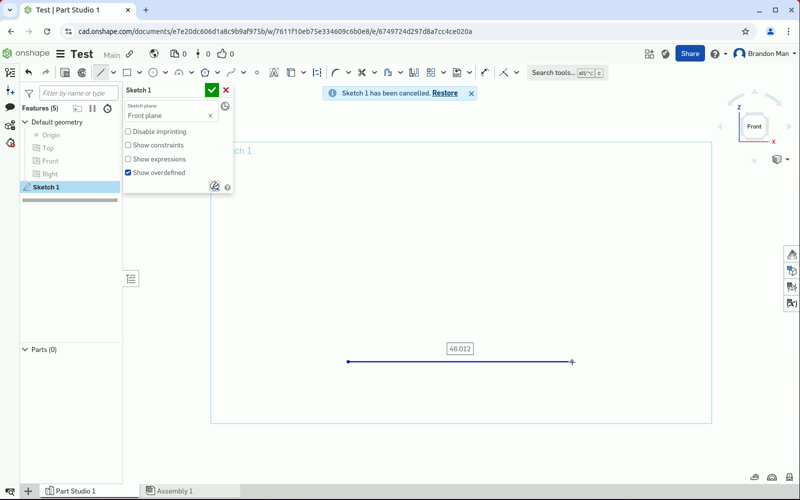
mouse_move(572, 205)
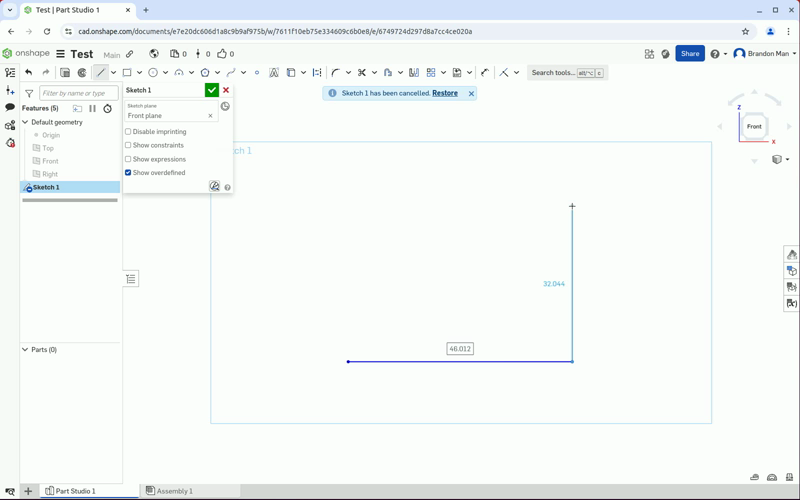
click(572, 205)
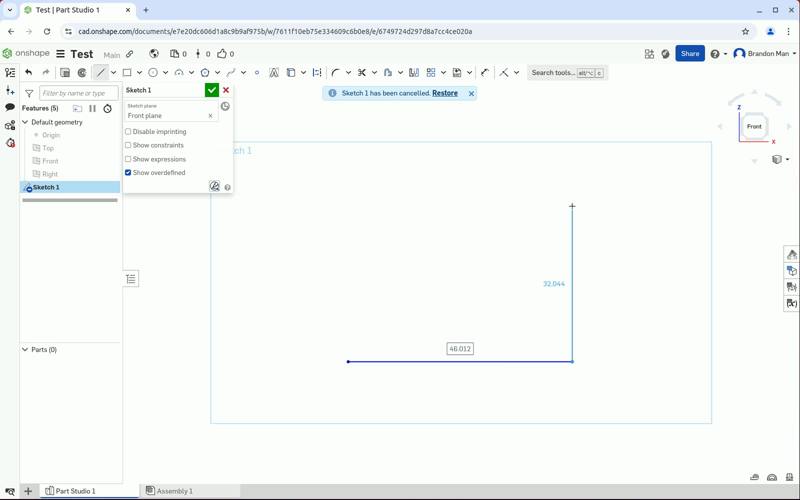
key_up(shift)
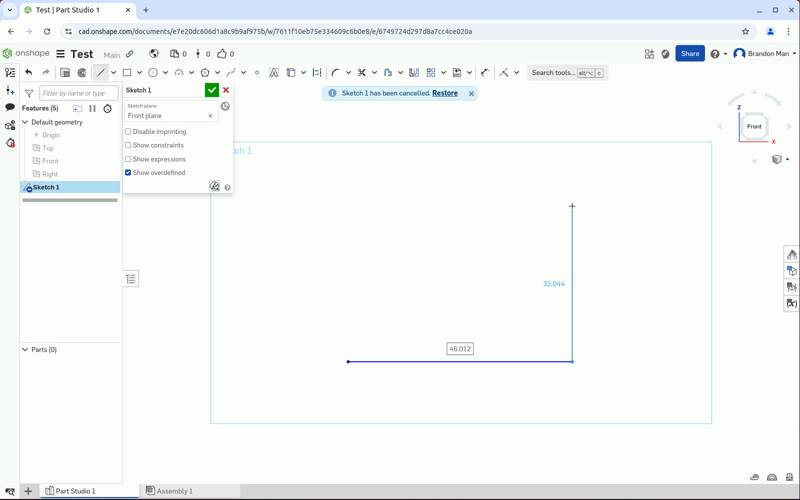
key_down(shift)
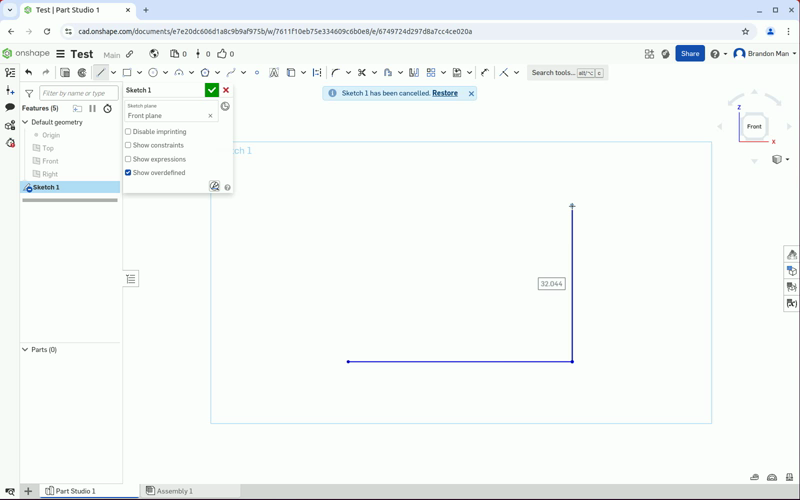
mouse_move(348, 205)
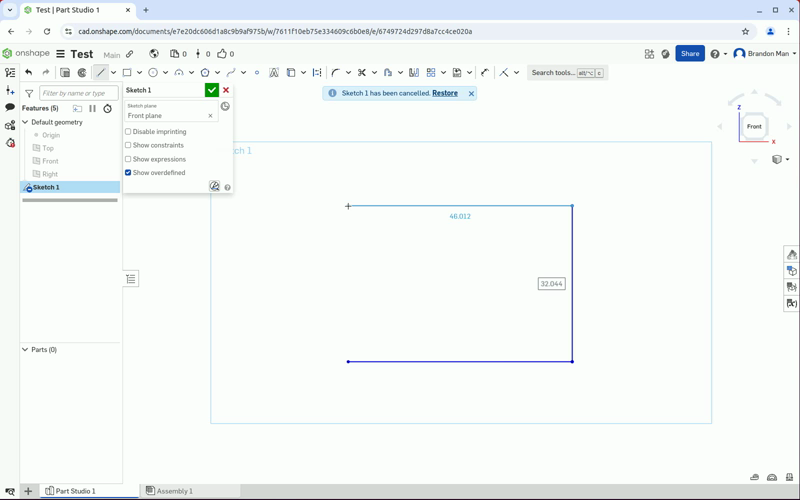
click(348, 205)
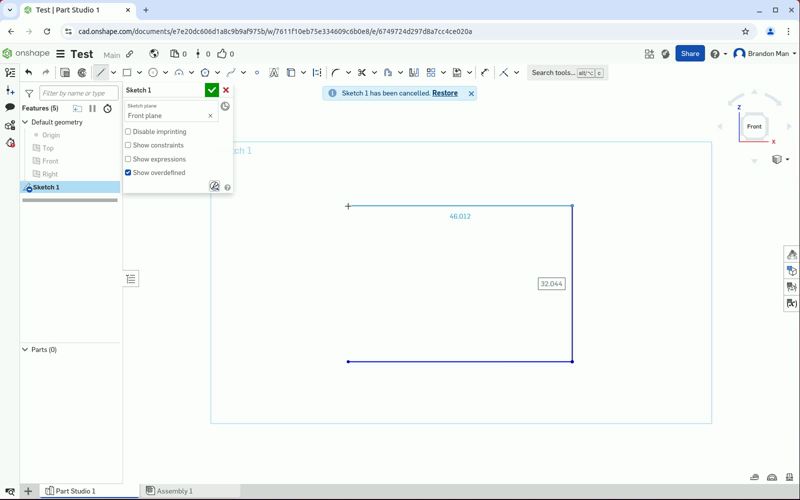
key_up(shift)
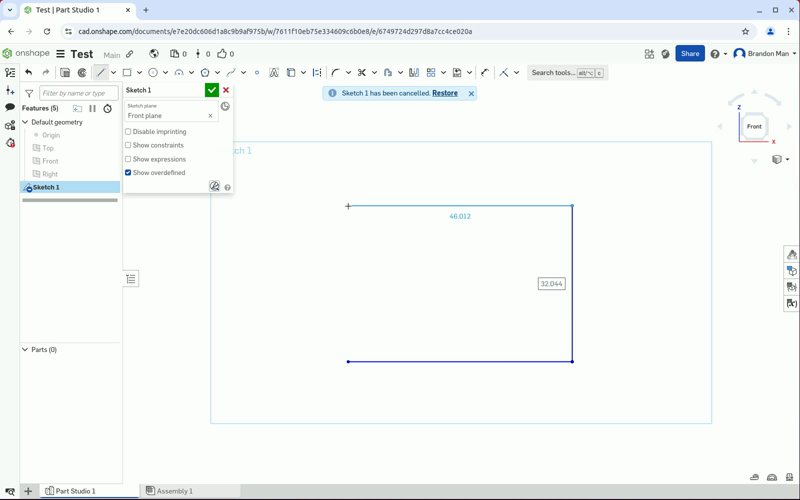
key_down(shift)
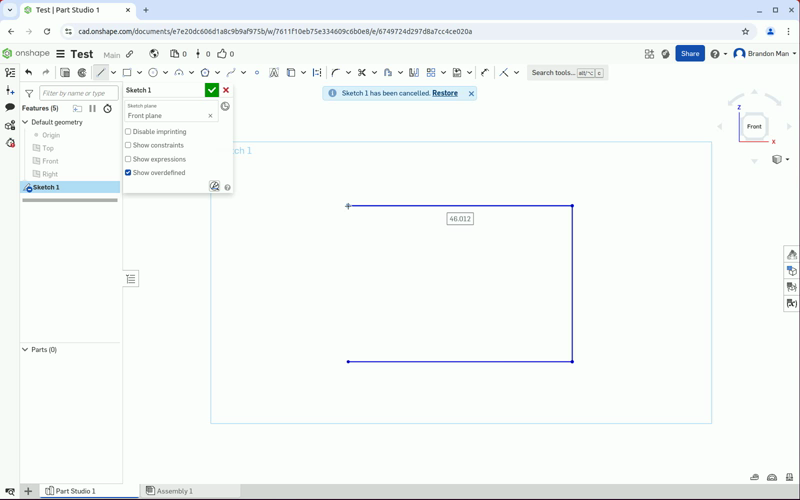
mouse_move(348, 361)
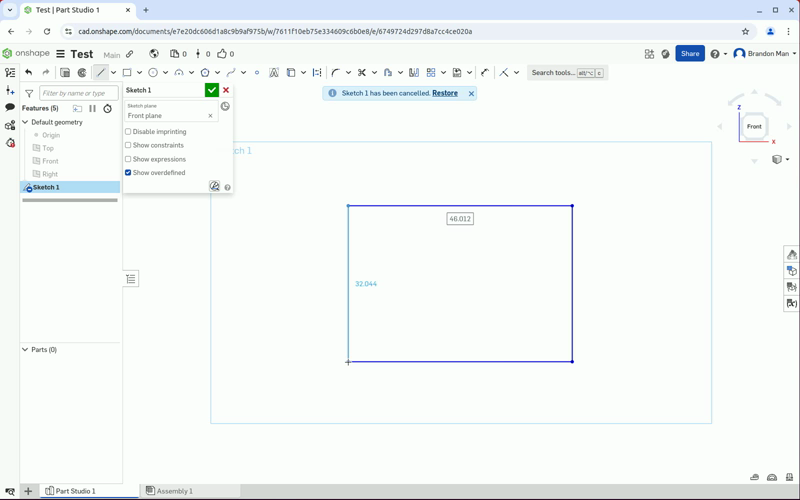
key_up(shift)
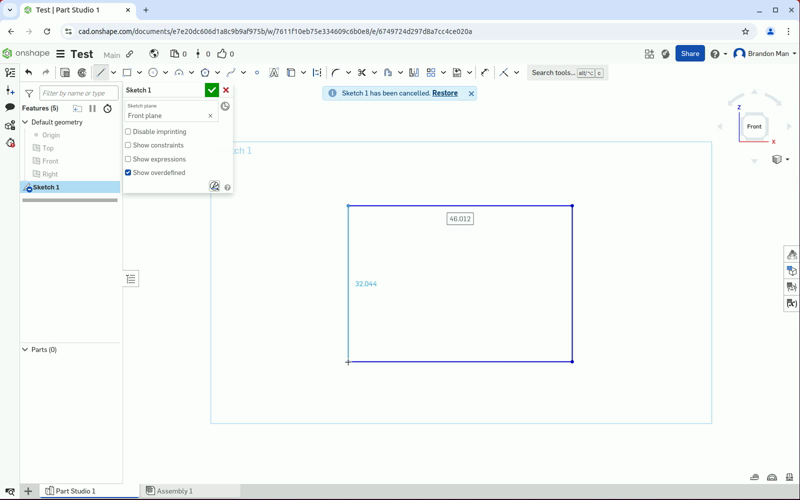
click(348, 361)
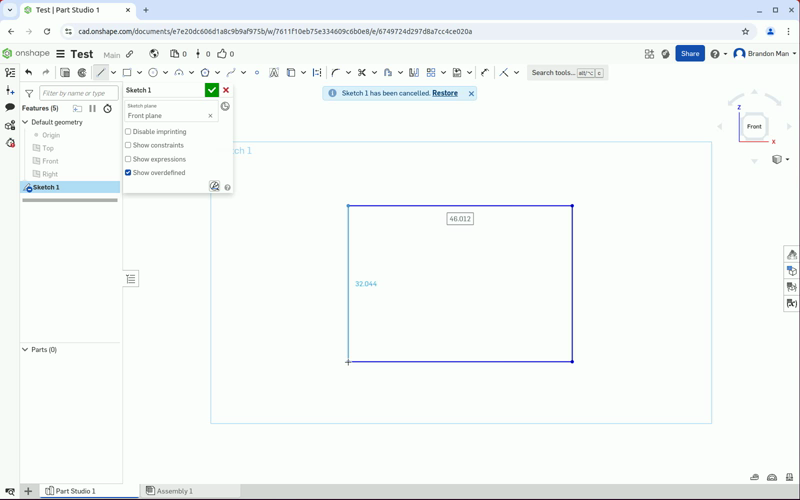
key(esc)
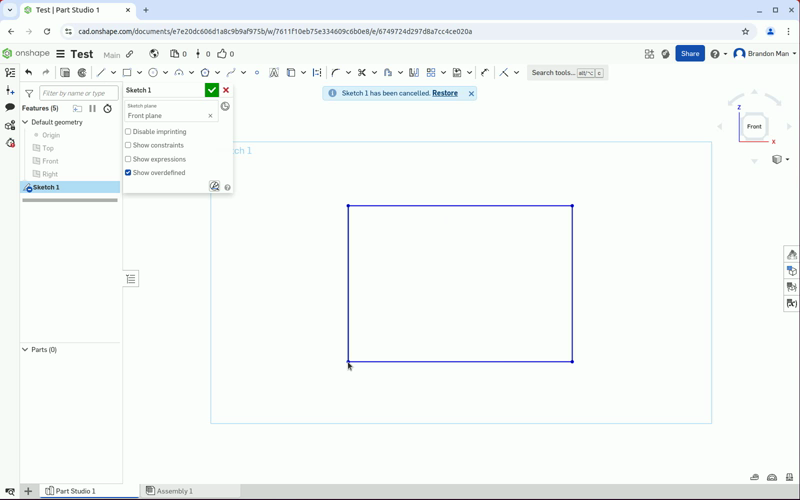
mouse_move(463, 264)
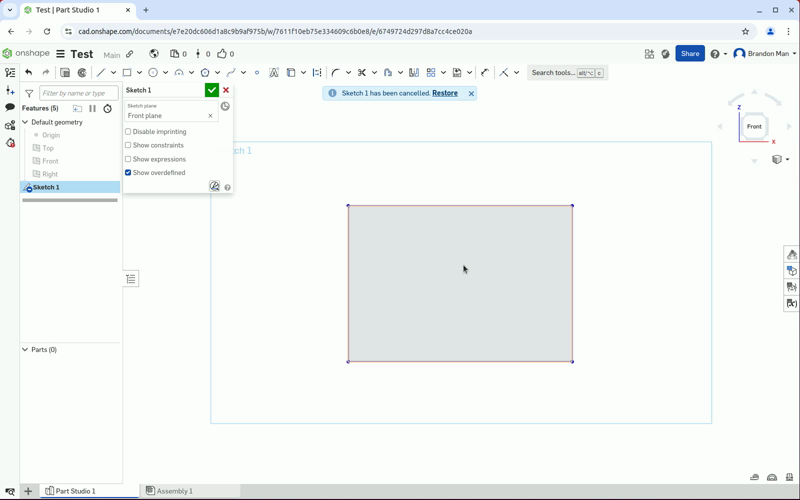
click(463, 264)
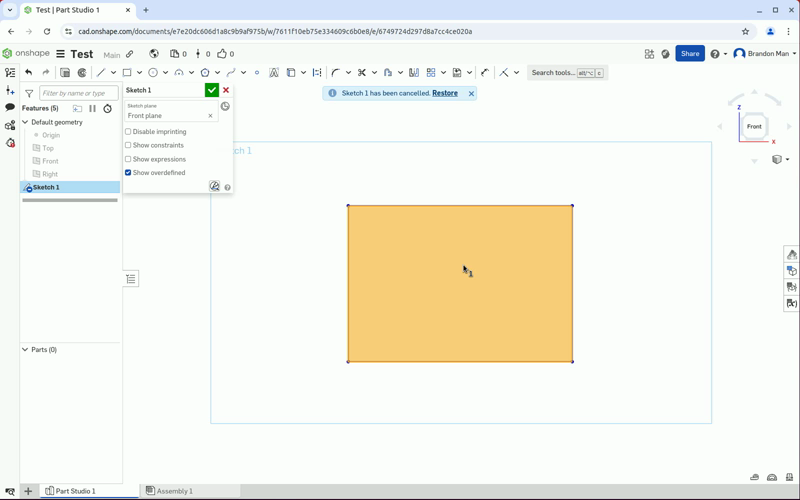
mouse_move(73, 352)
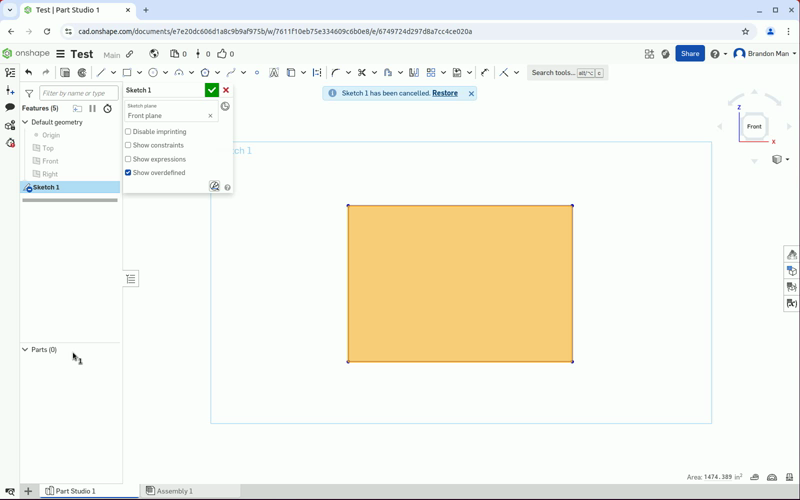
key(shift+y)
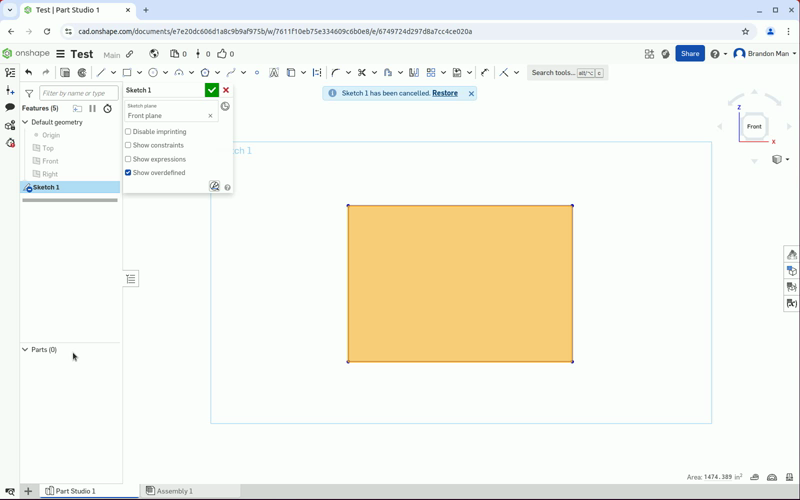
key(shift+e)
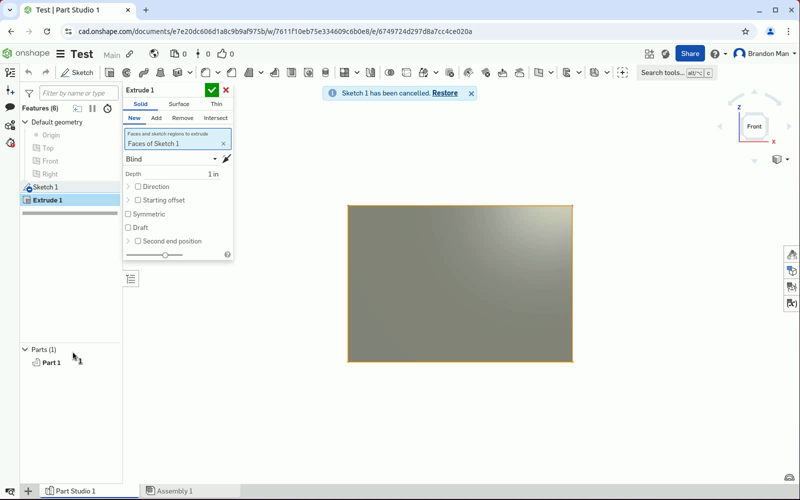
mouse_move(143, 106)
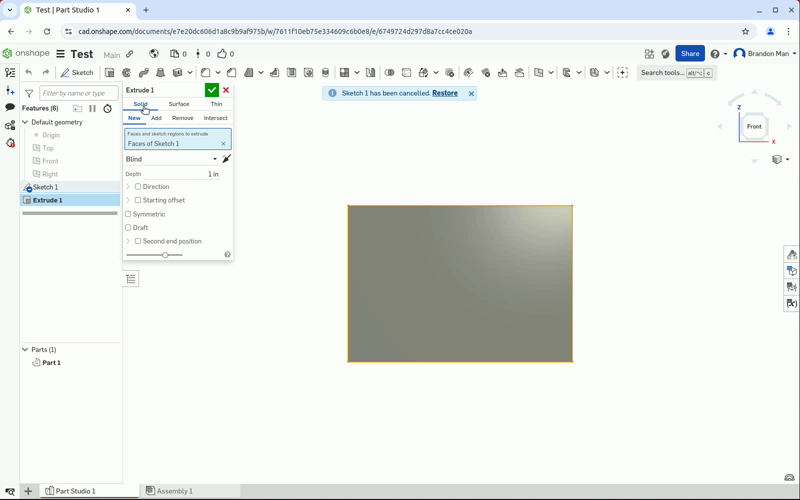
click(143, 106)
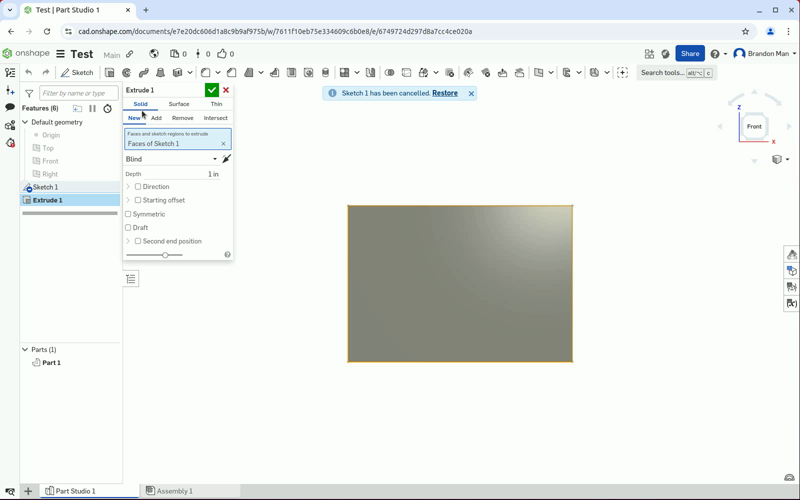
mouse_move(137, 120)
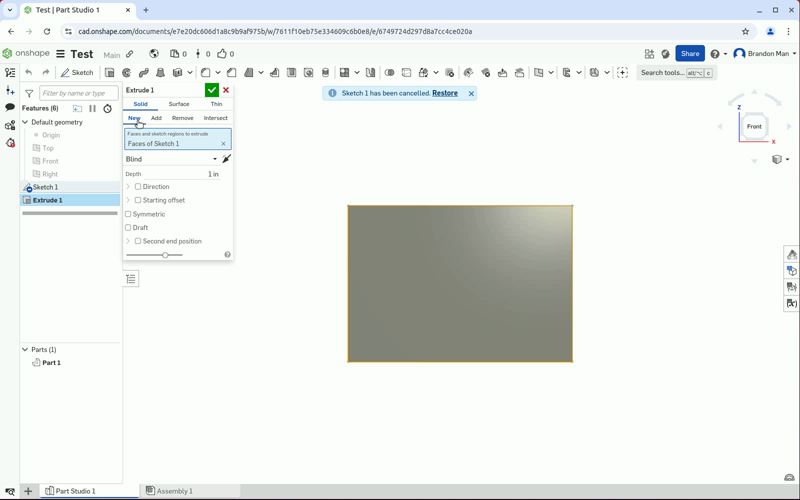
click(137, 120)
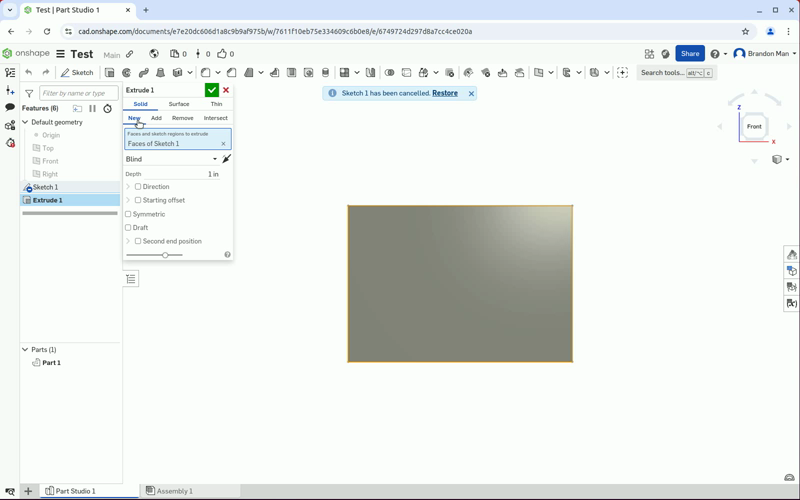
key(tab, 4)
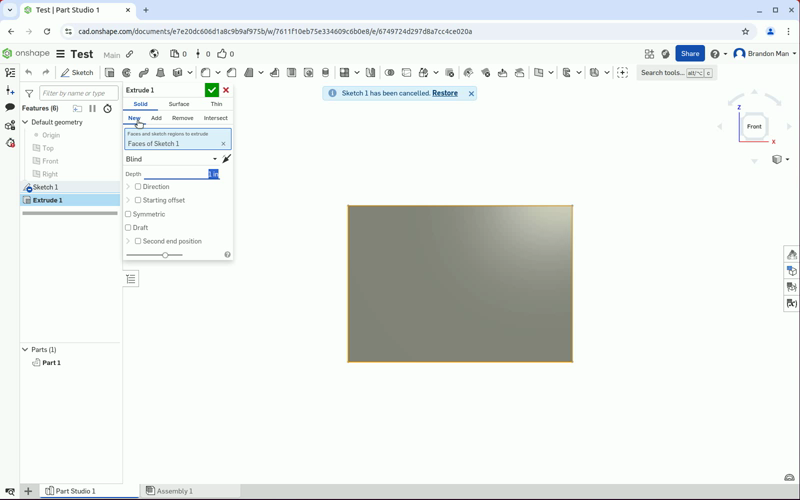
text(1.685)
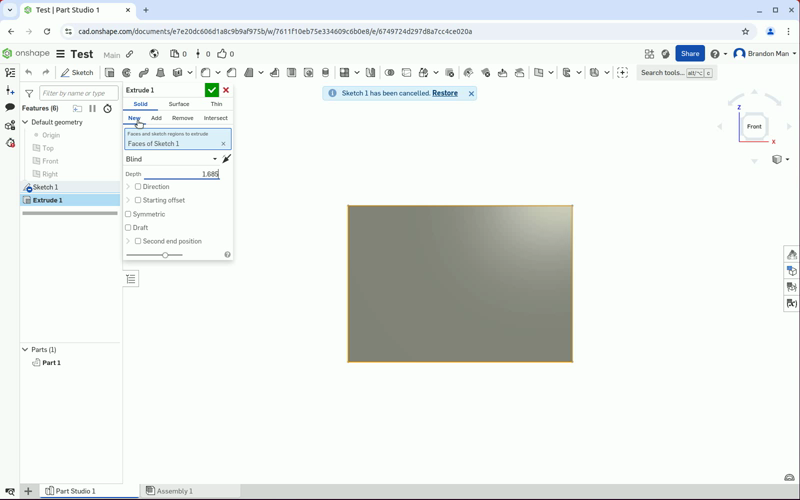
key(enter)
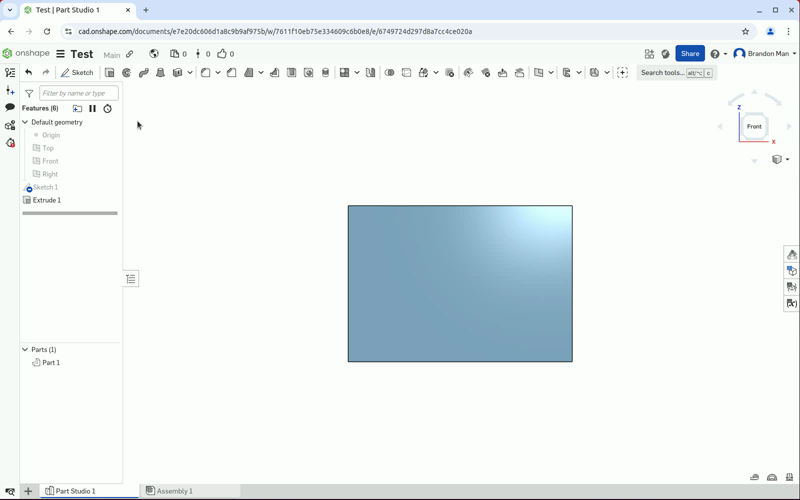
key(shift+h)
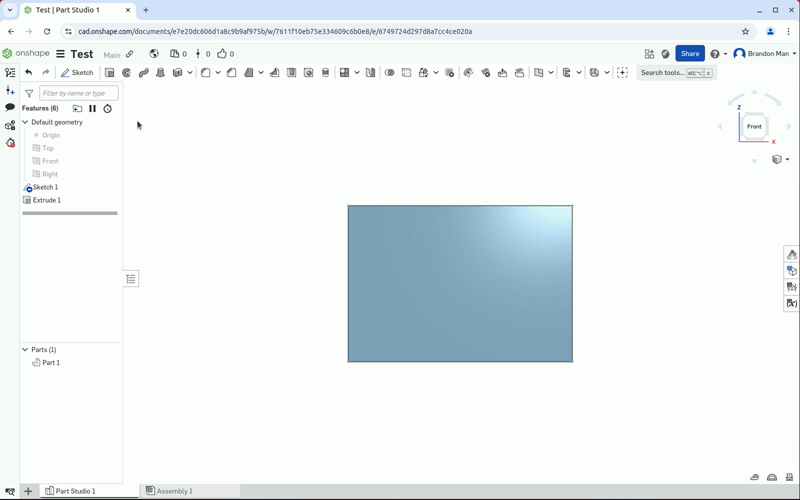
key(shift+h)
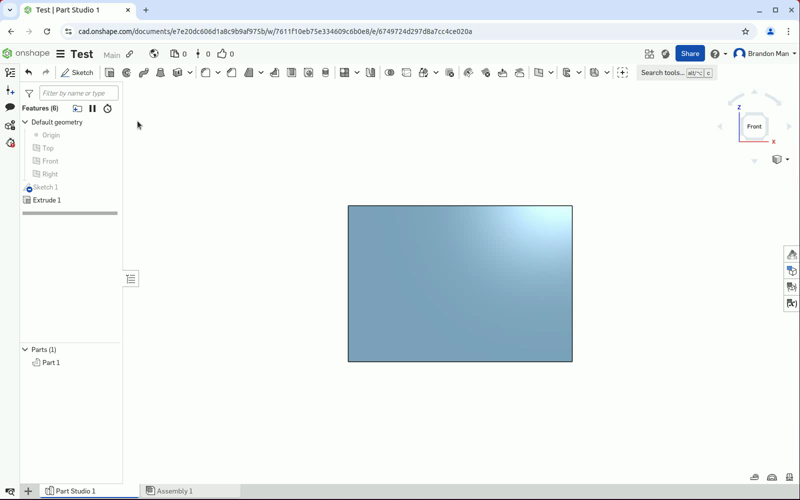
mouse_move(73, 189)
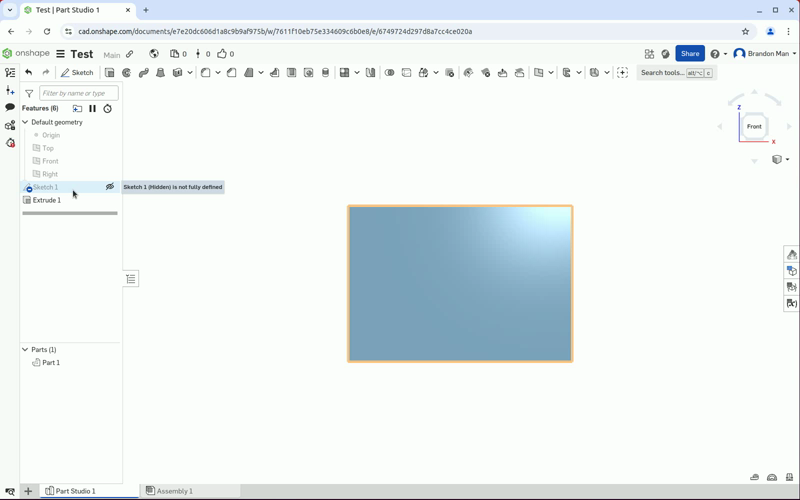
click(73, 189)
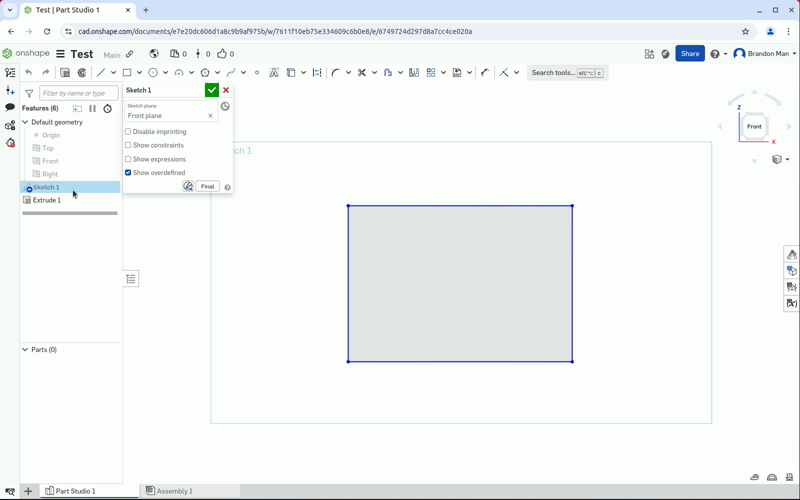
mouse_move(229, 92)
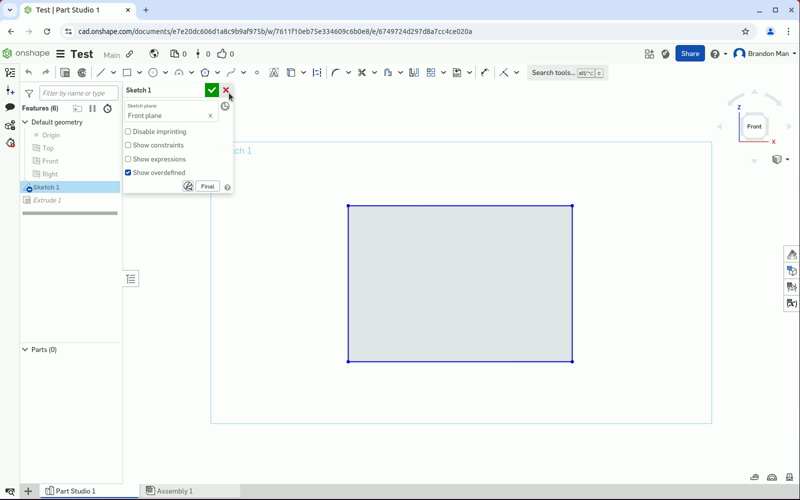
click(229, 92)
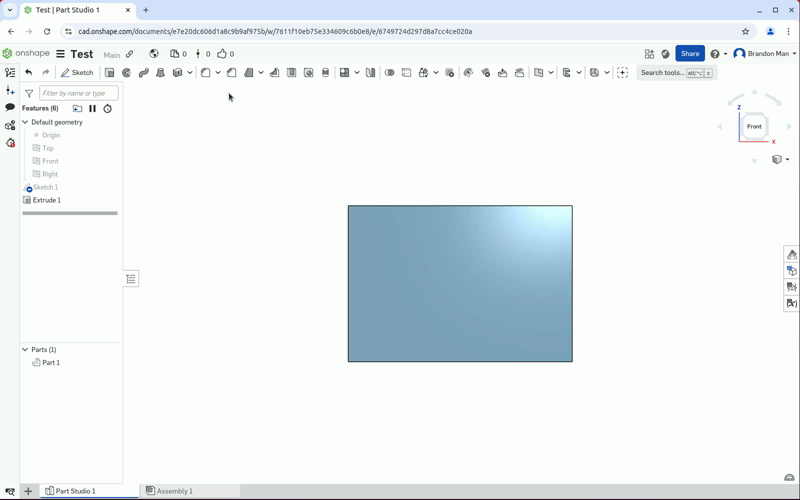
mouse_move(541, 75)
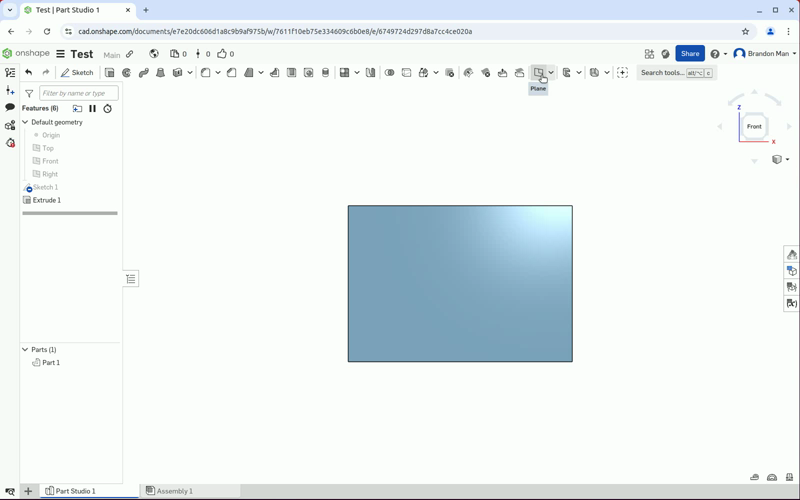
click(541, 75)
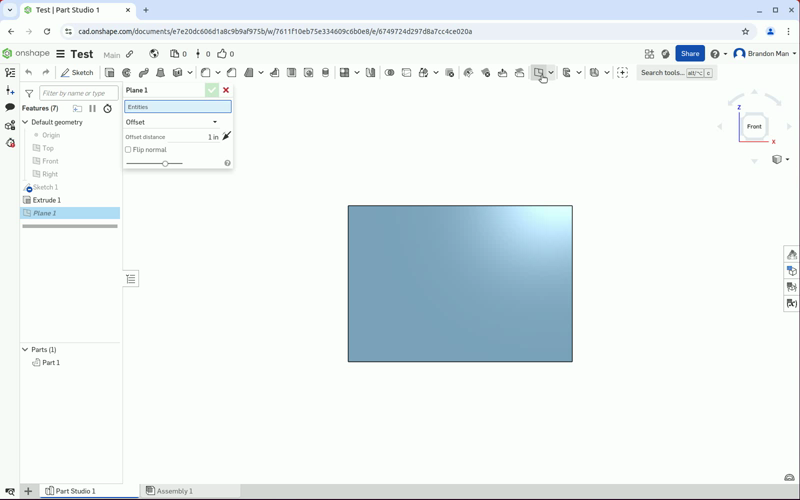
mouse_move(73, 163)
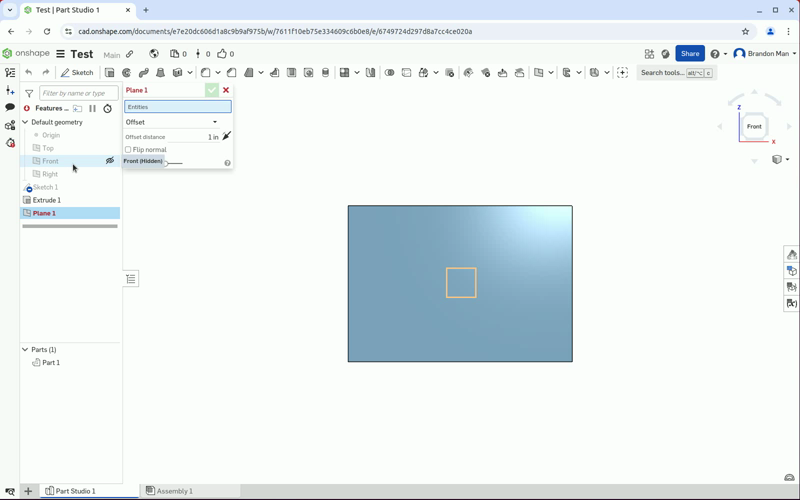
click(73, 163)
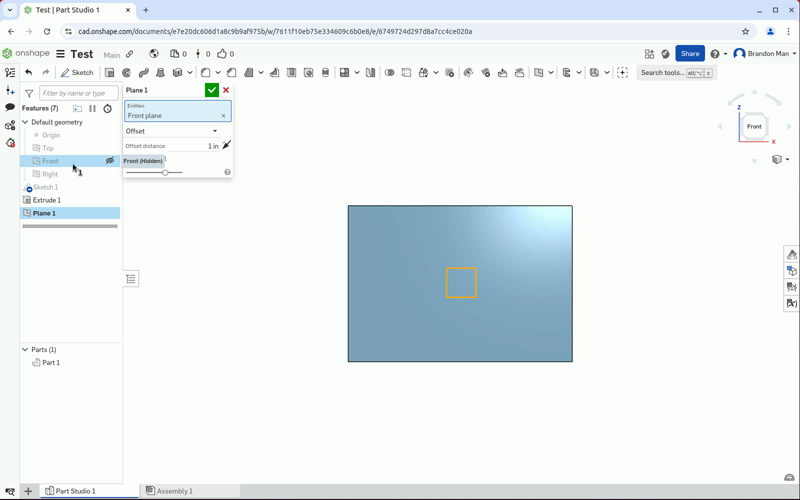
key(tab, 2)
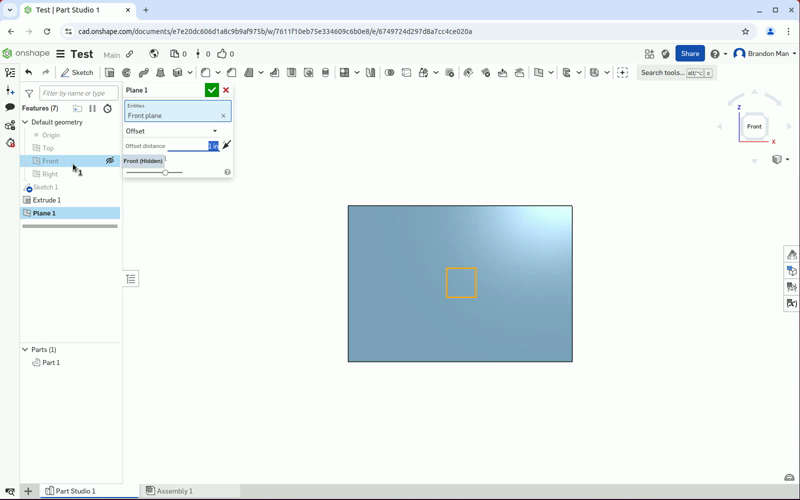
text(1.695)
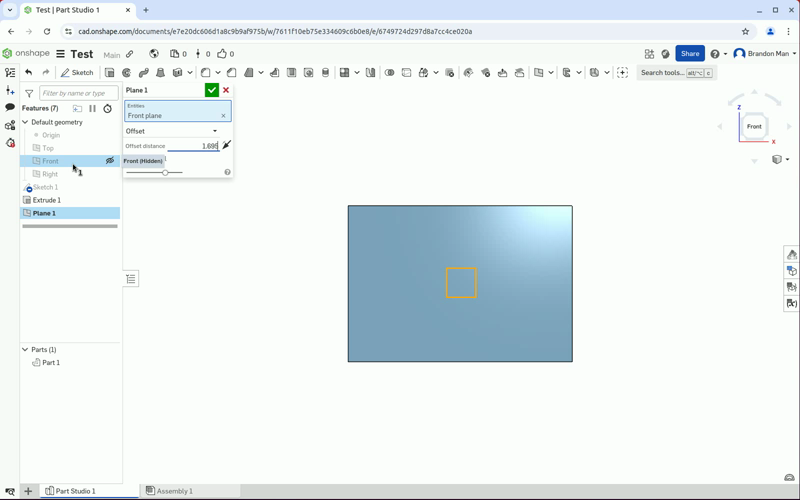
key(enter, 2)
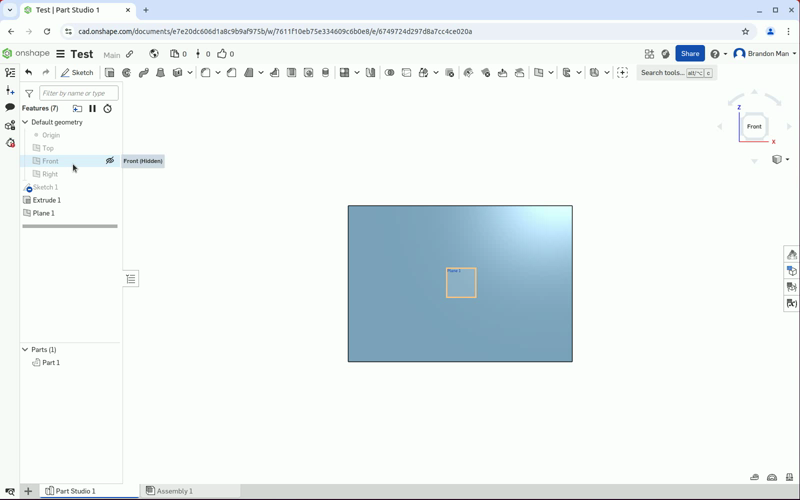
key(shift+s)
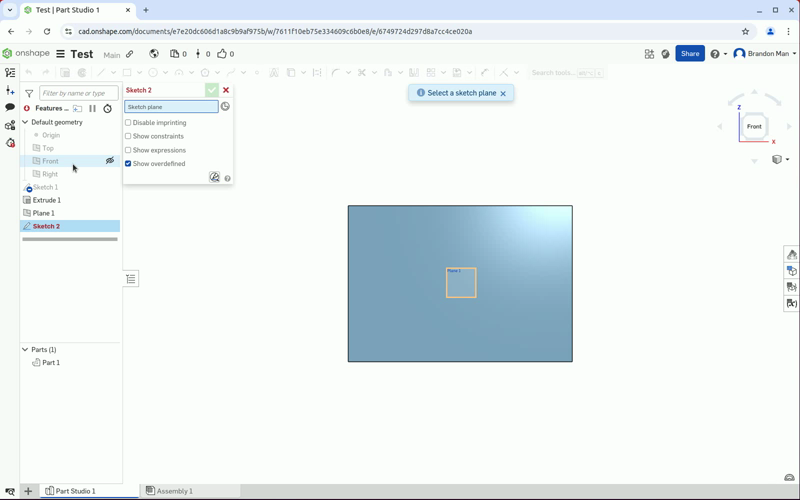
mouse_move(73, 215)
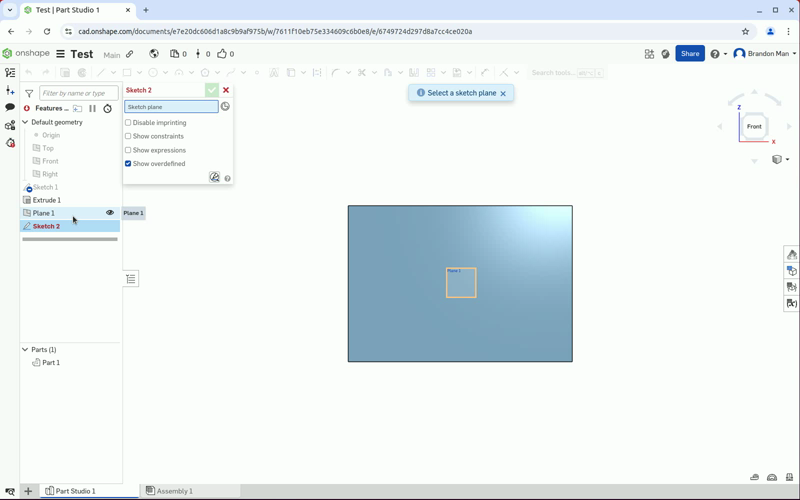
click(73, 215)
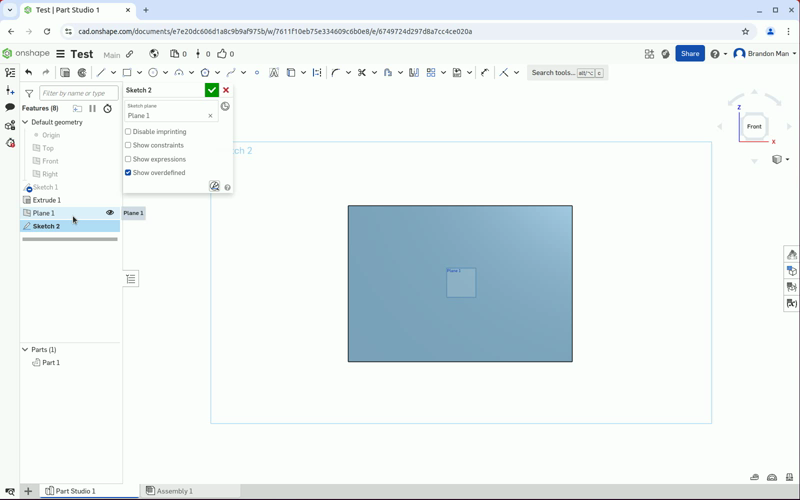
mouse_move(73, 352)
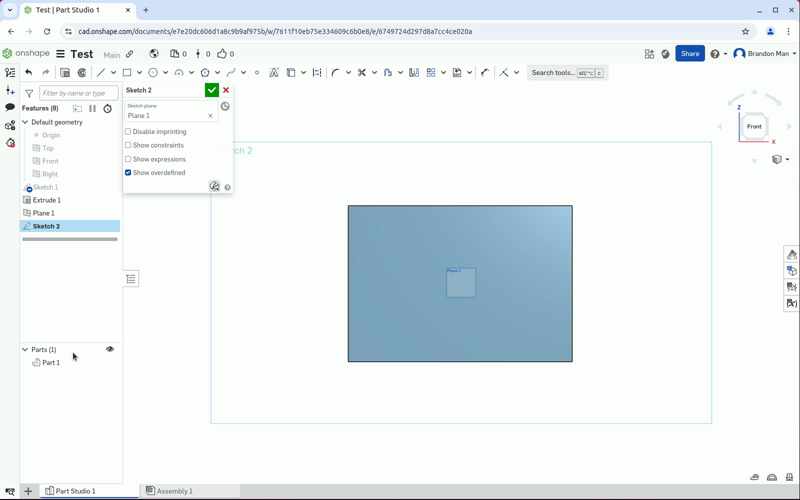
key(y)
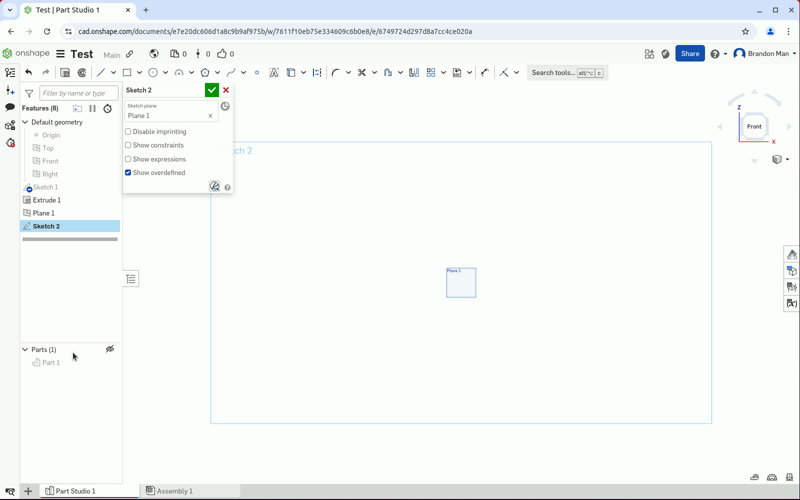
key(l)
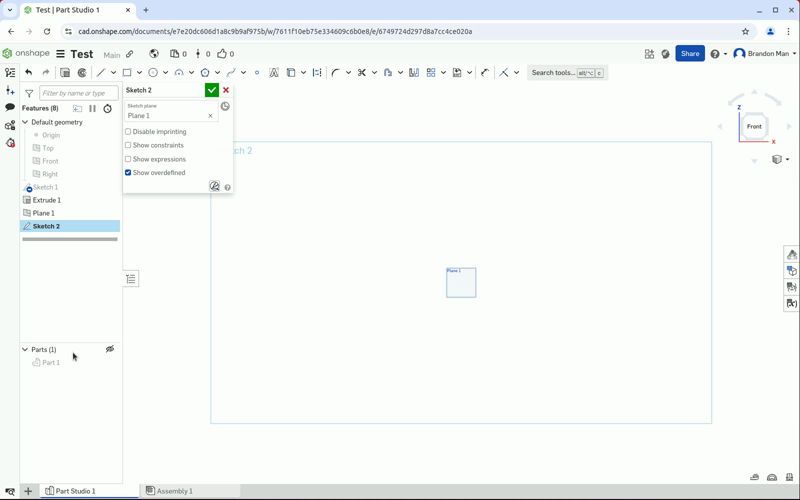
key_down(shift)
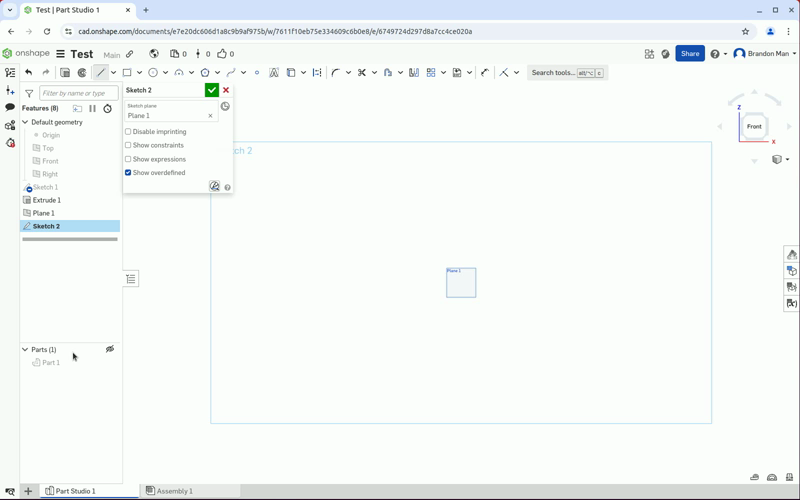
mouse_move(356, 297)
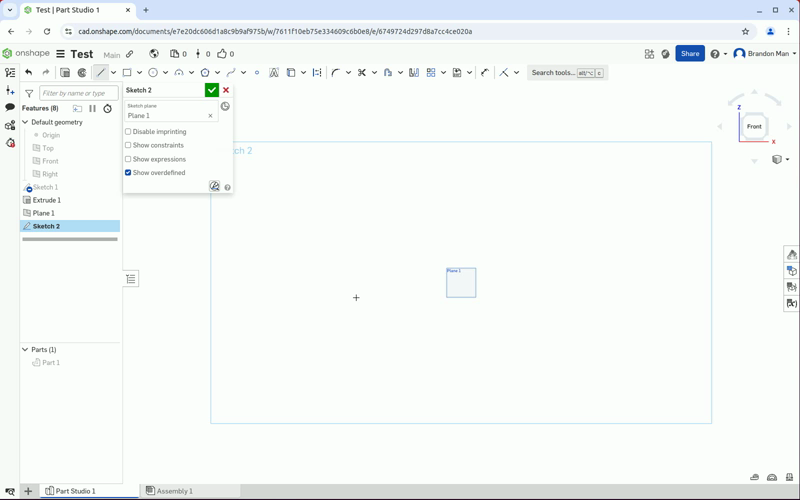
click(356, 297)
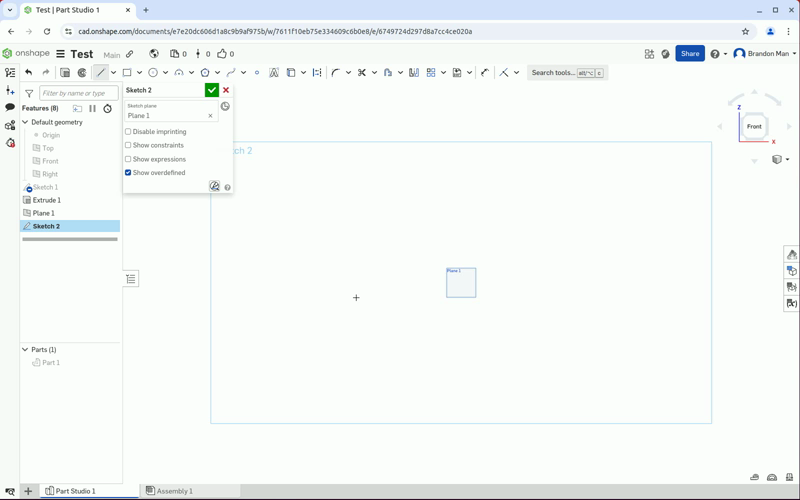
key_up(shift)
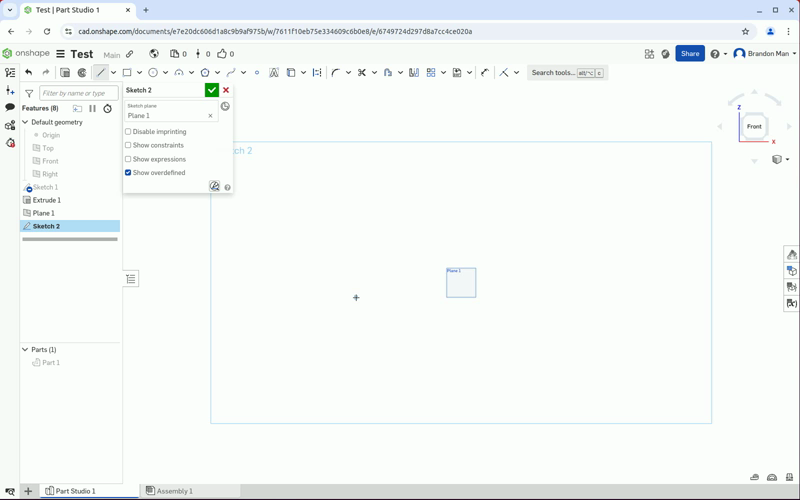
key_down(shift)
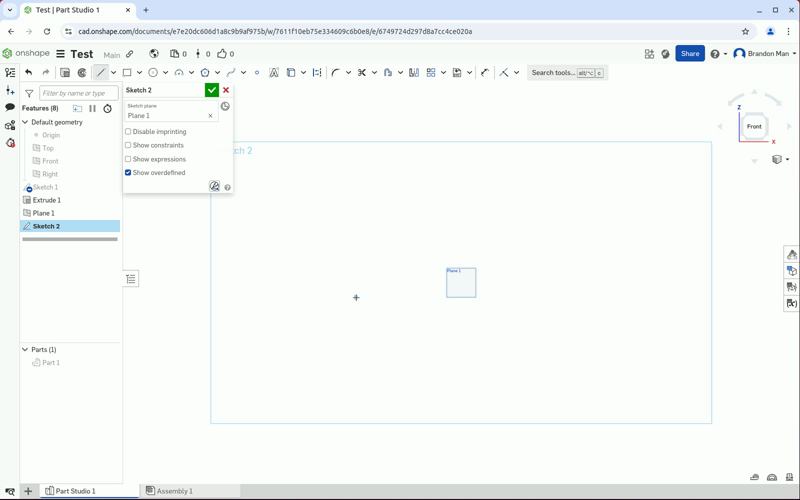
mouse_move(565, 297)
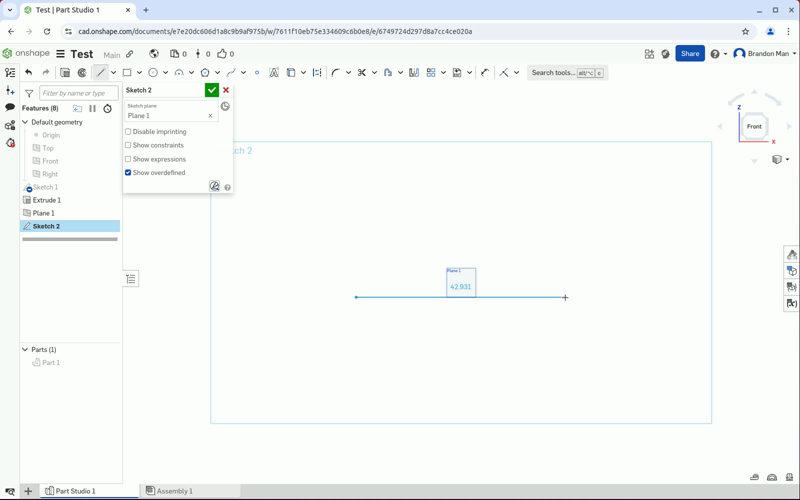
click(565, 297)
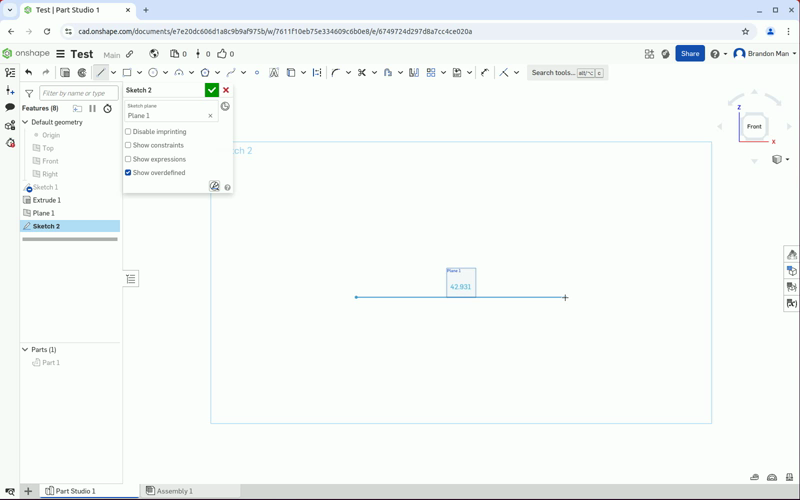
key_up(shift)
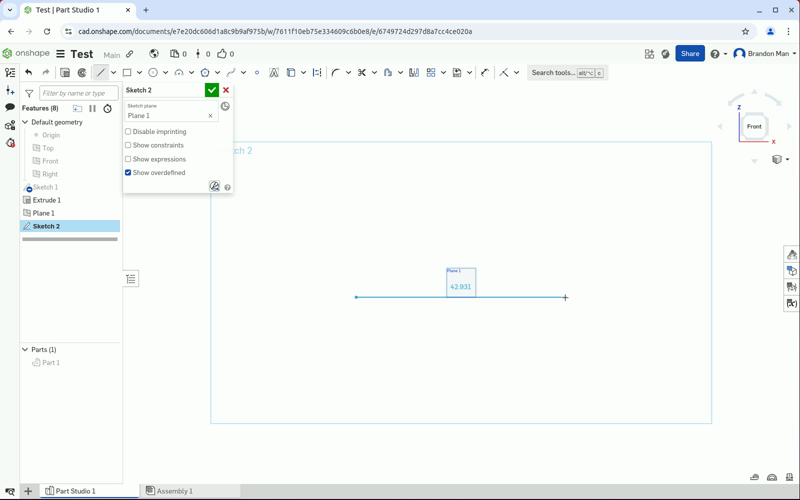
key_down(shift)
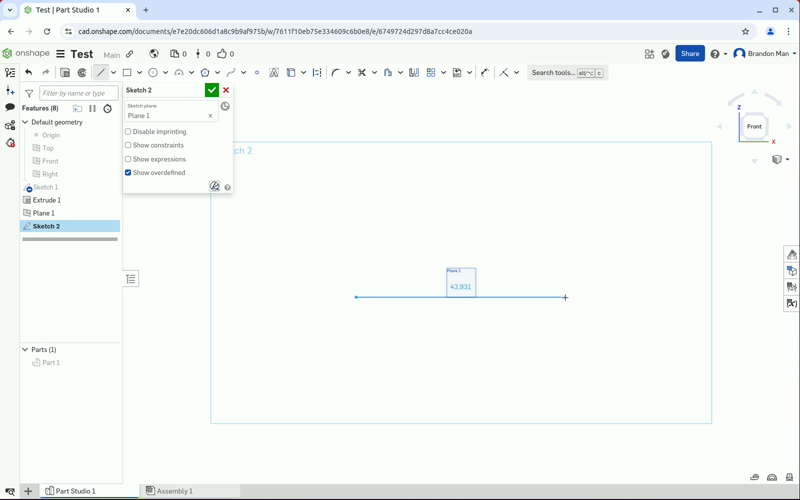
mouse_move(565, 211)
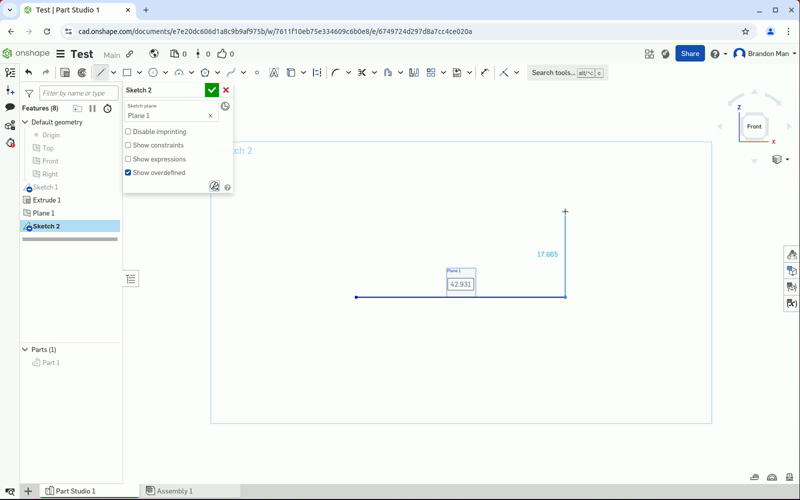
click(565, 211)
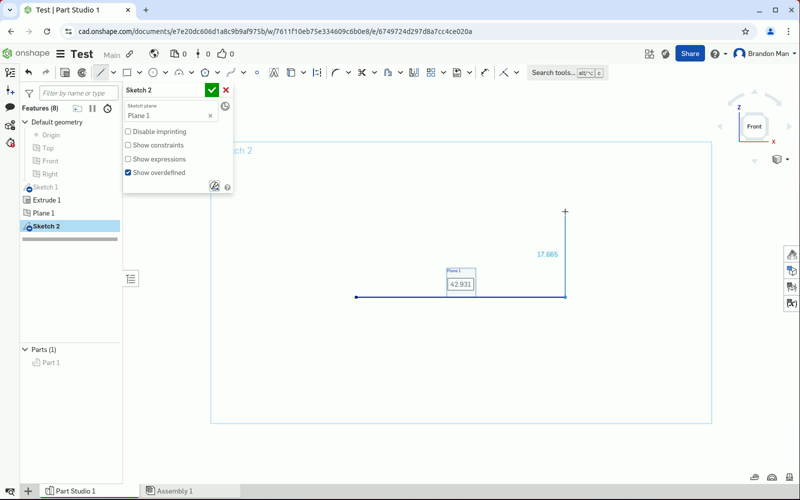
key_up(shift)
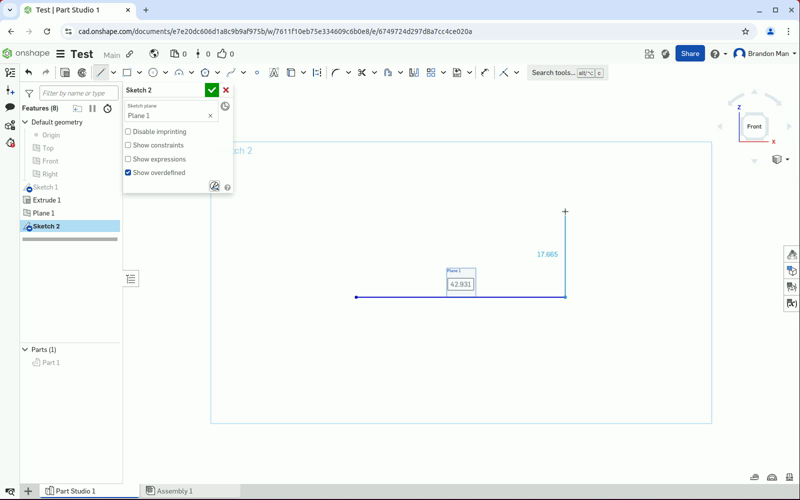
key_down(shift)
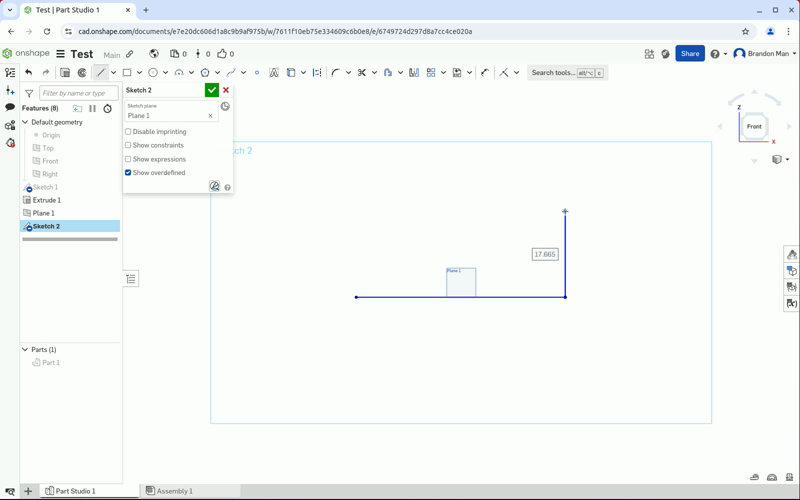
mouse_move(356, 211)
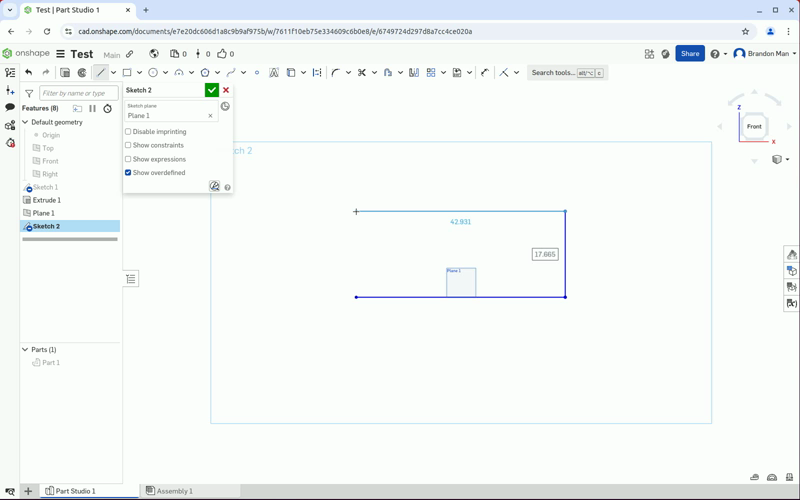
click(356, 211)
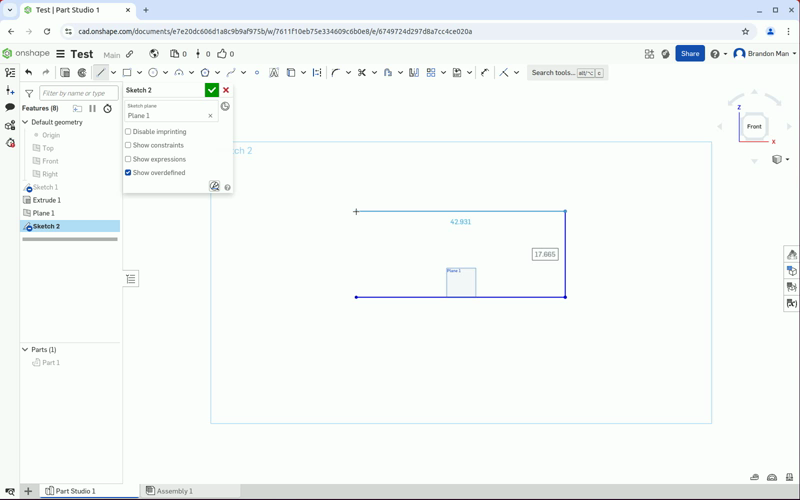
key_up(shift)
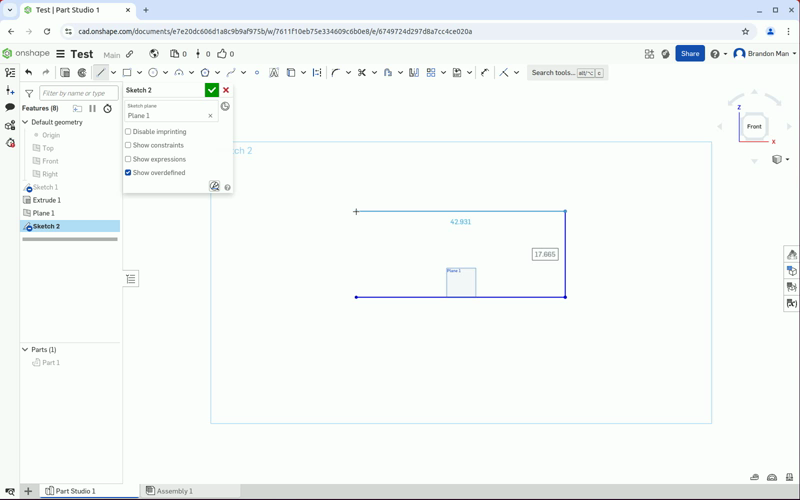
key_down(shift)
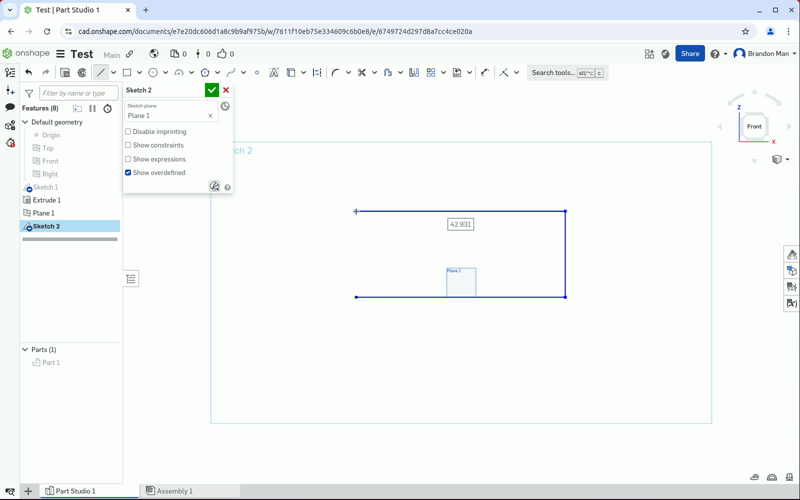
mouse_move(356, 297)
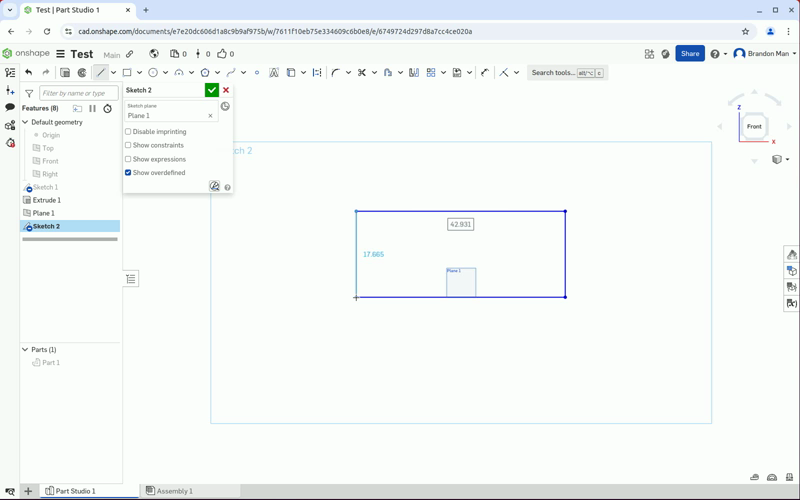
key_up(shift)
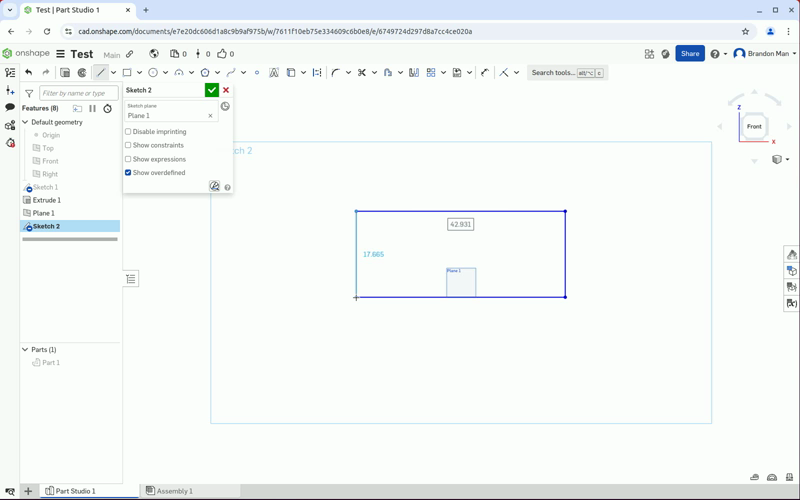
click(356, 297)
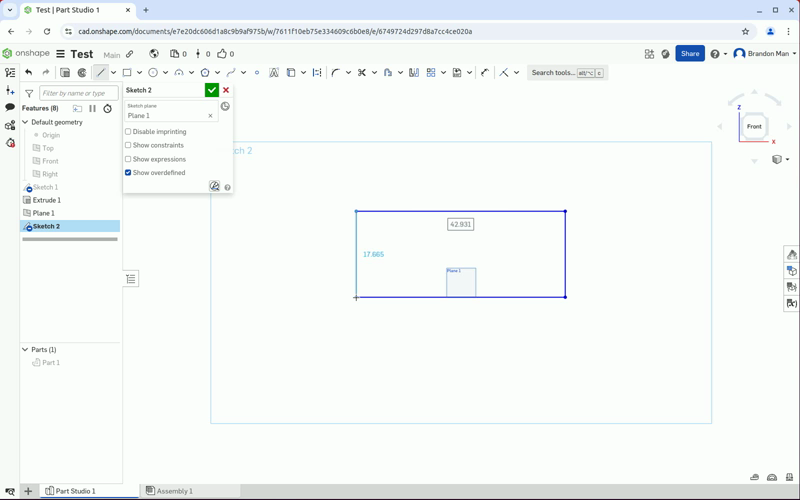
key(esc)
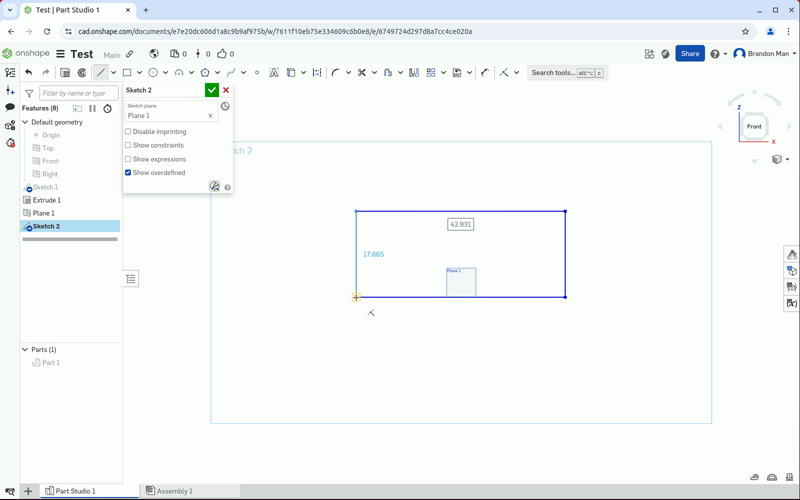
mouse_move(395, 269)
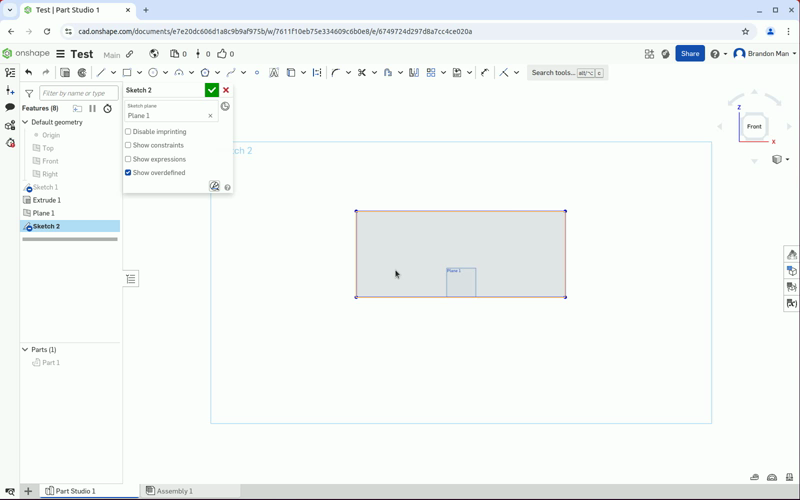
click(395, 269)
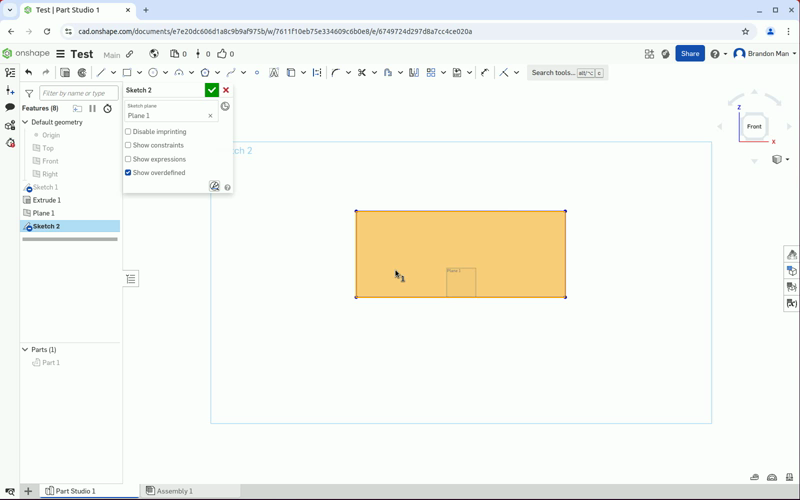
mouse_move(73, 352)
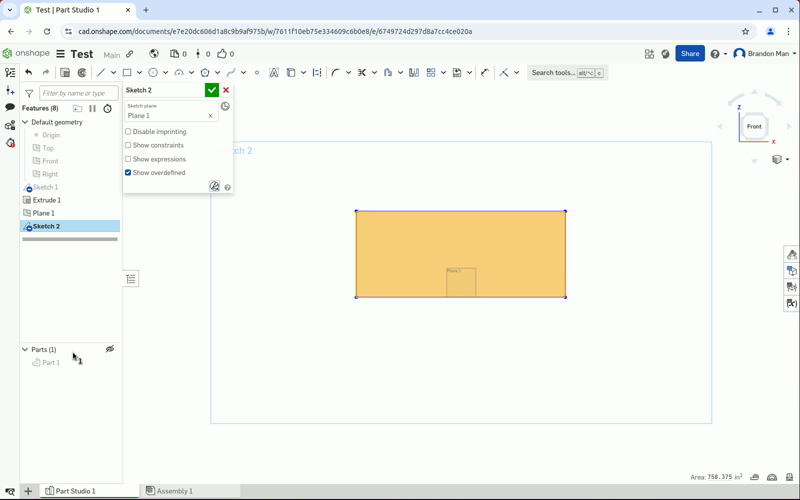
key(shift+y)
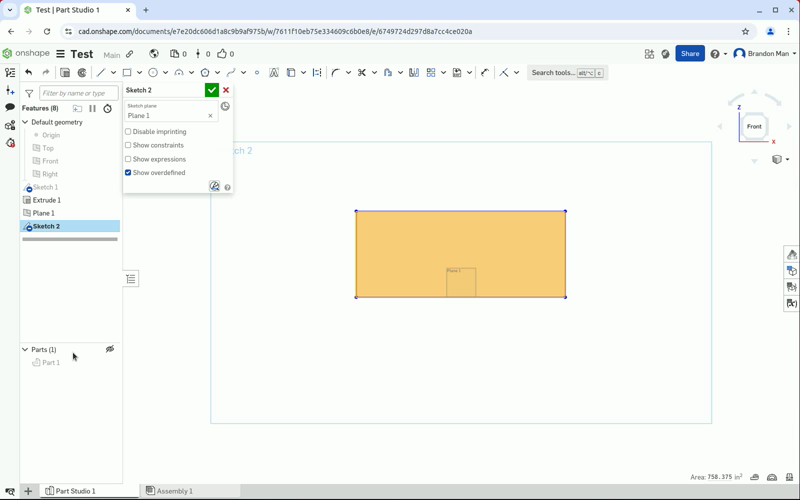
key(shift+e)
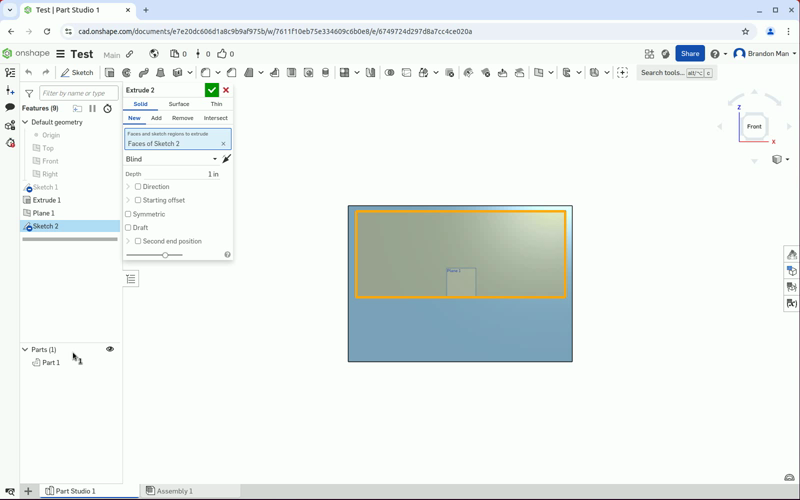
mouse_move(143, 106)
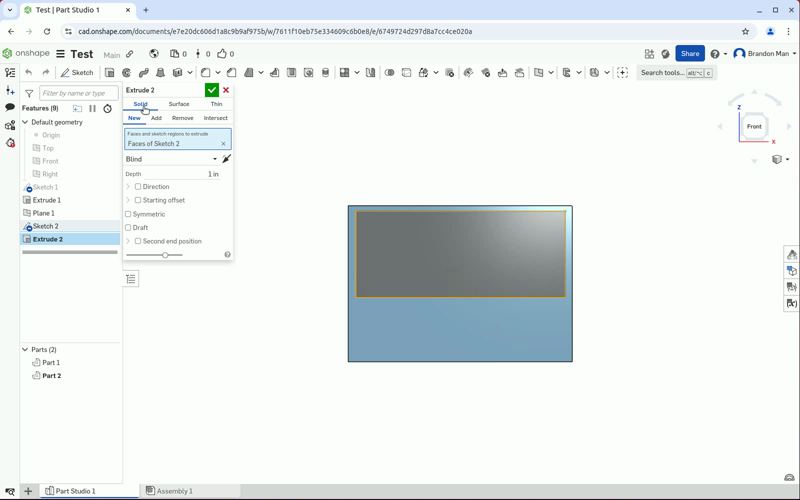
click(143, 106)
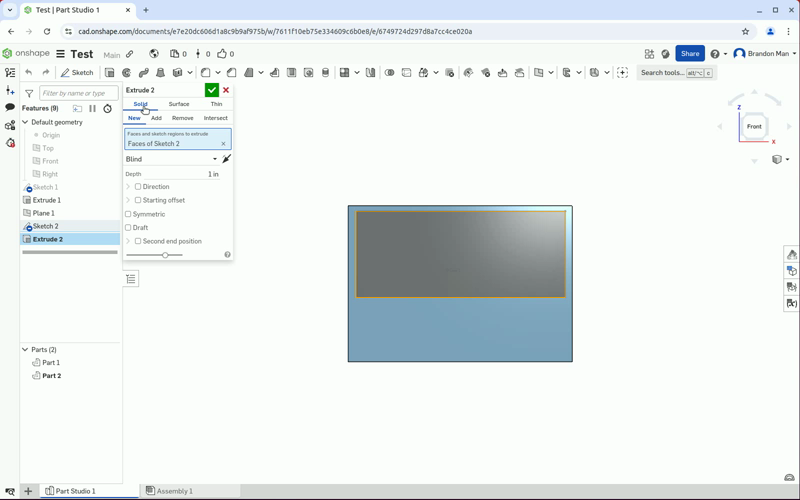
mouse_move(186, 120)
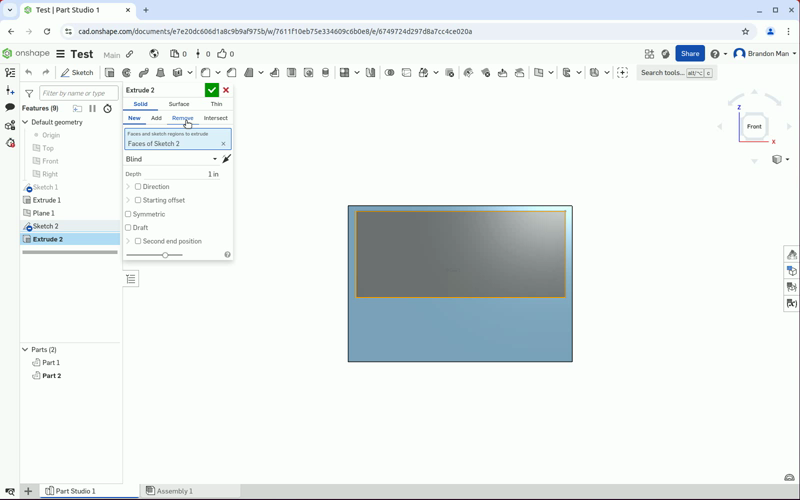
click(186, 120)
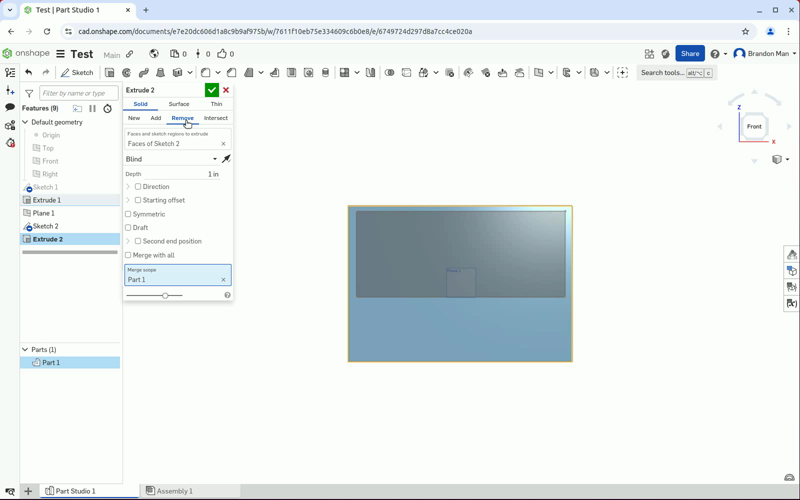
key(tab, 4)
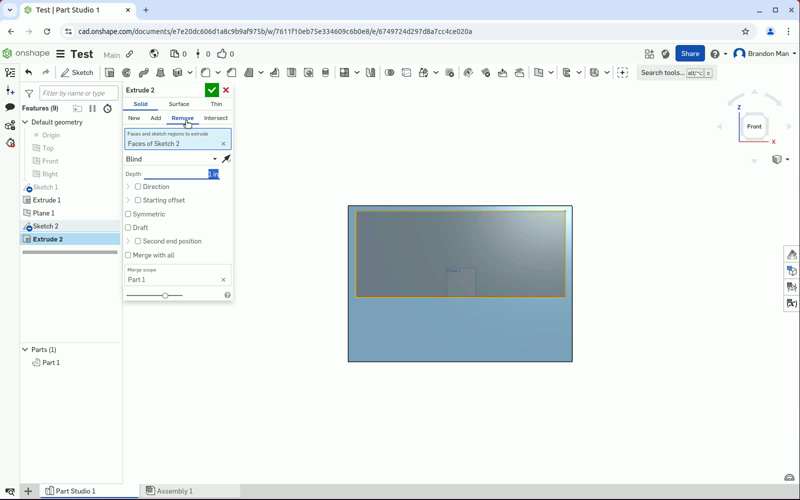
text(8.425)
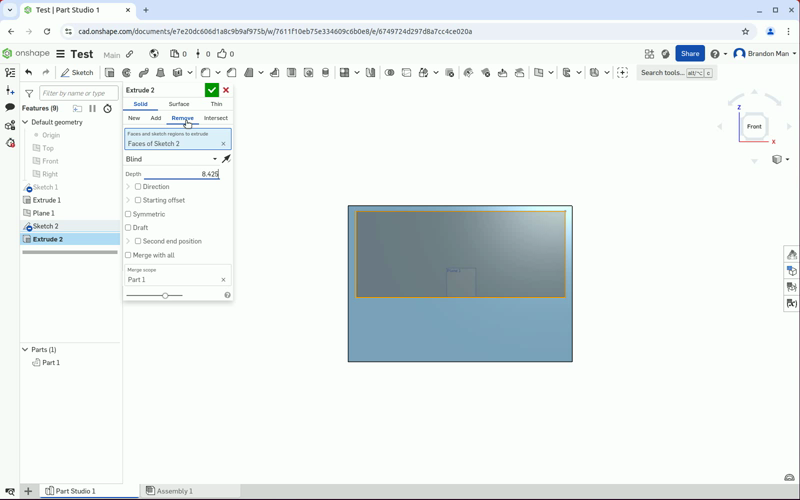
key(tab, 6)
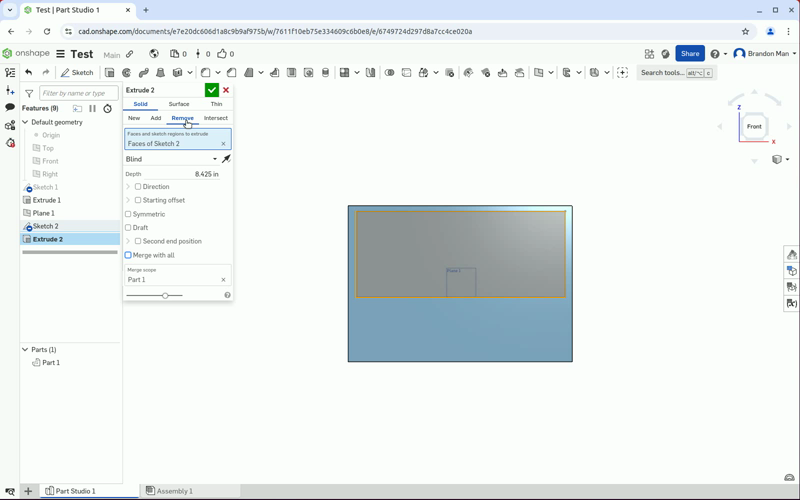
key(space)
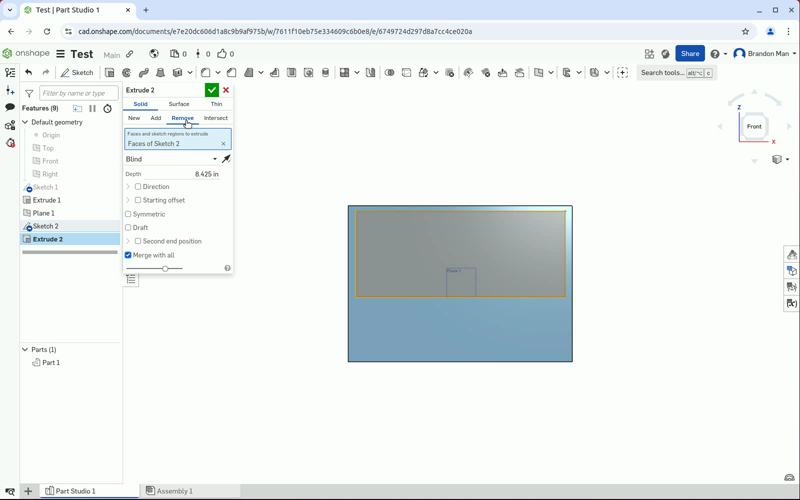
key(enter)
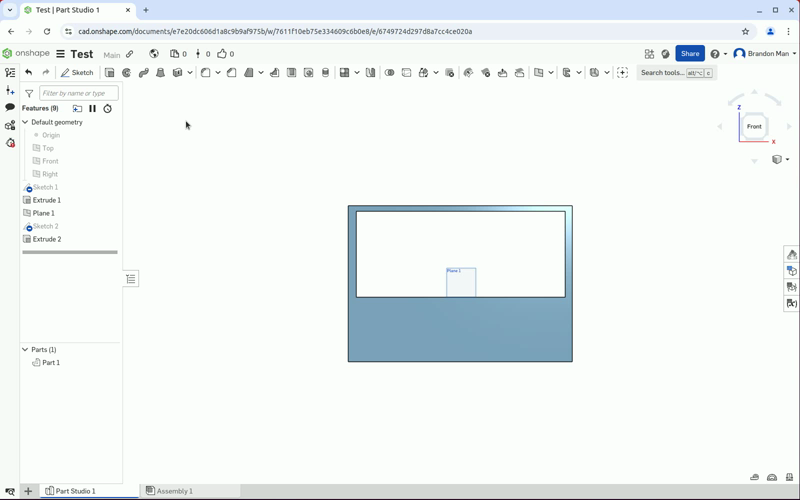
key(shift+h)
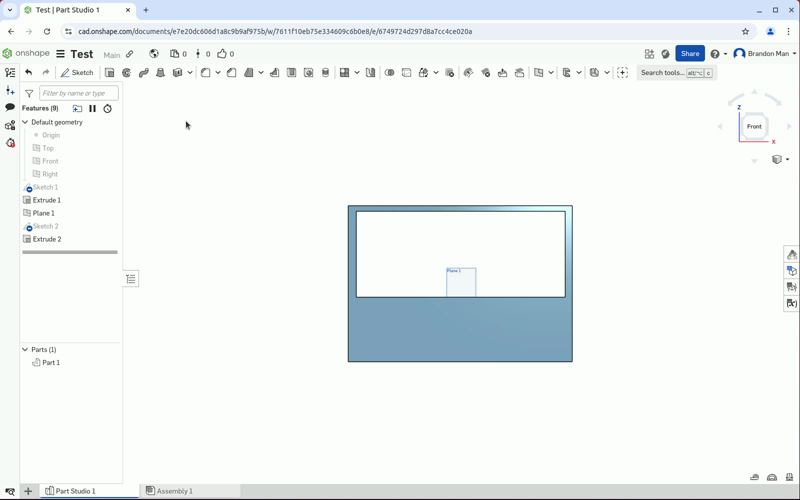
key(shift+h)
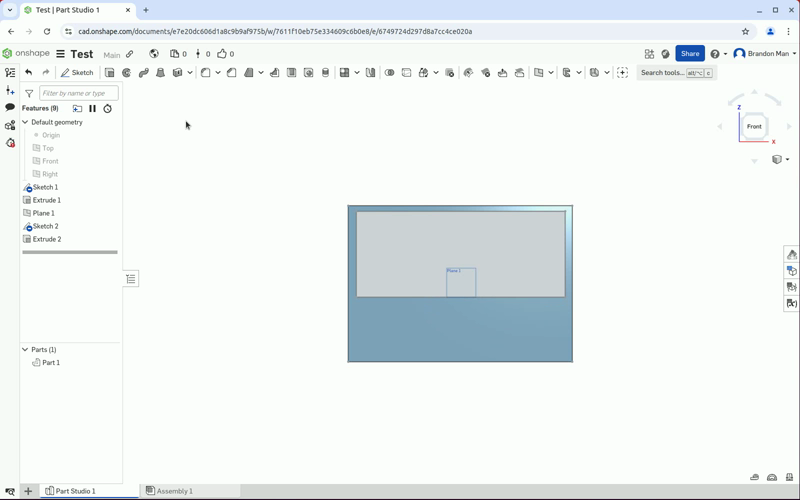
key(shift+7)
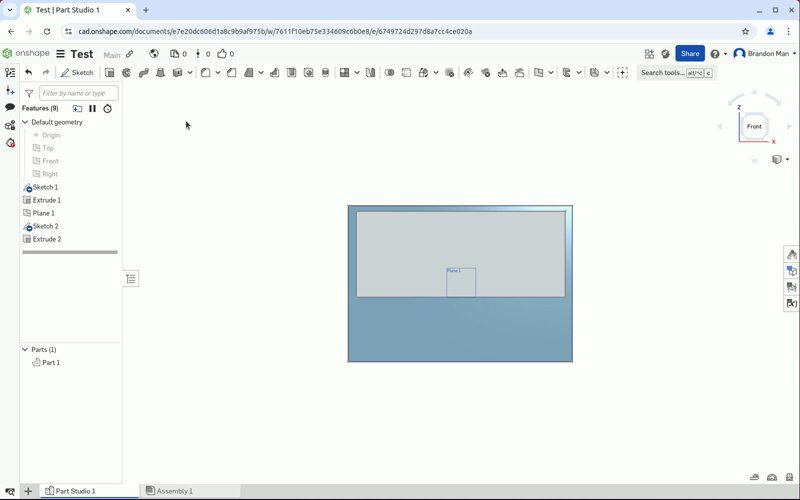
key(left, 2)
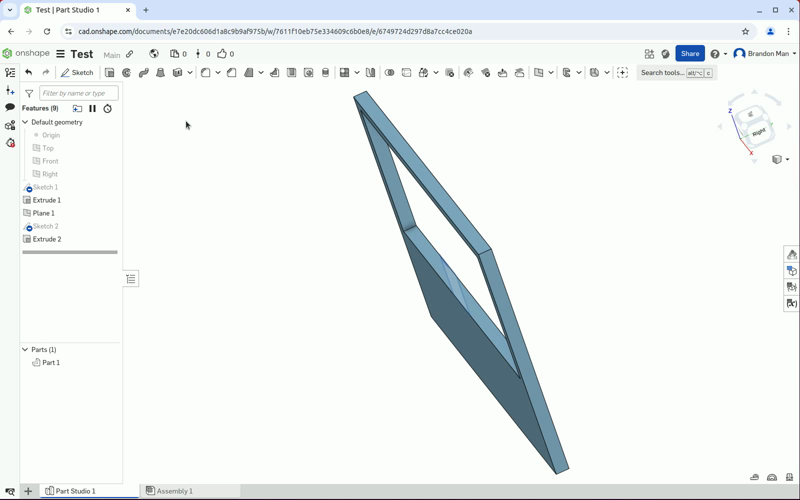
key(down, 2)
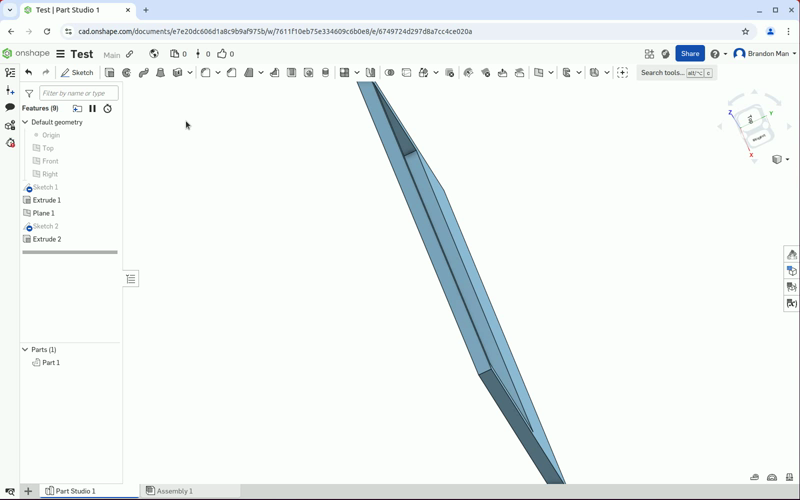
key(up, 2)
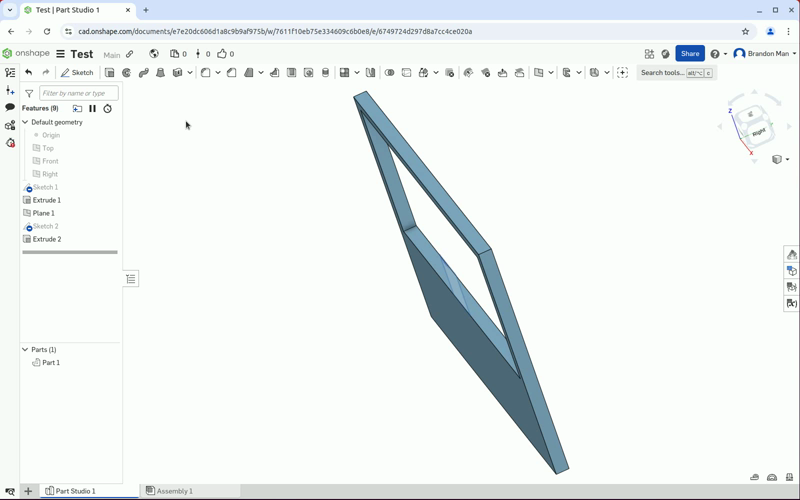
key(right, 2)
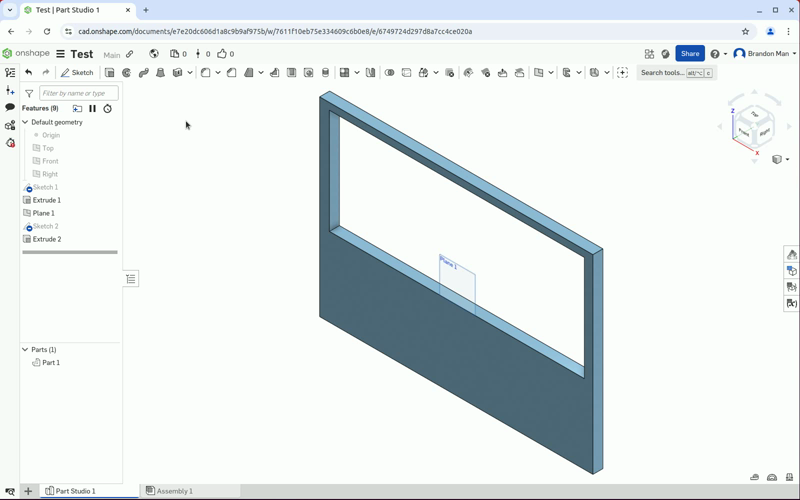
mouse_move(73, 189)
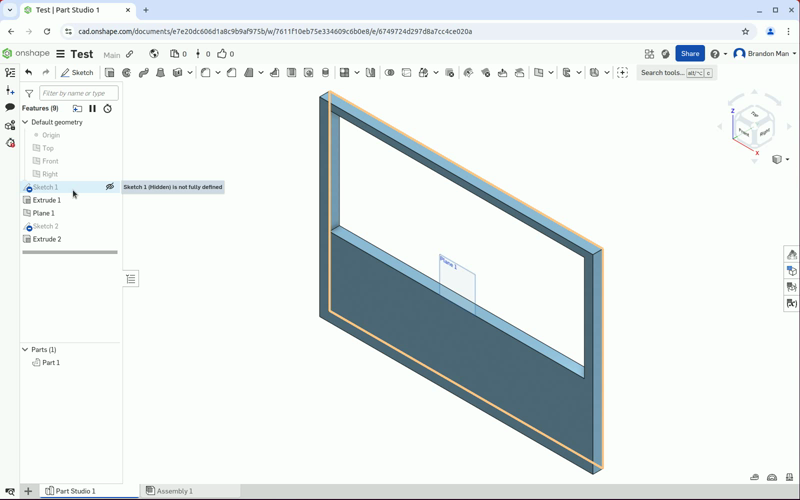
click(73, 189)